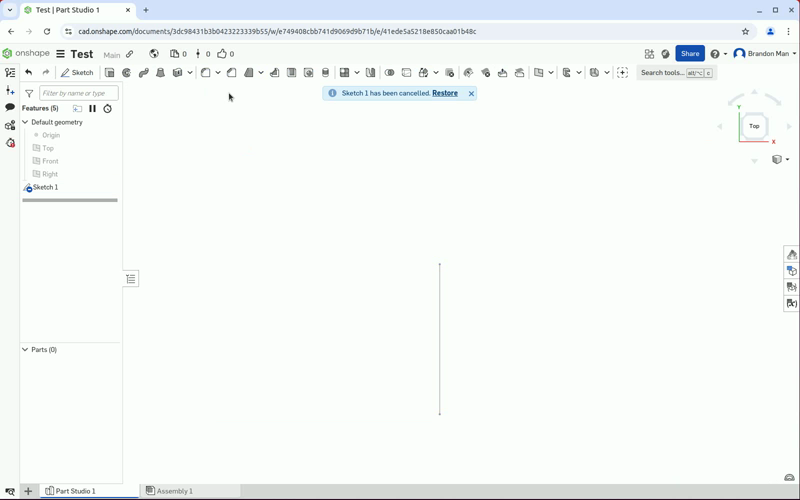
key(shift+h)
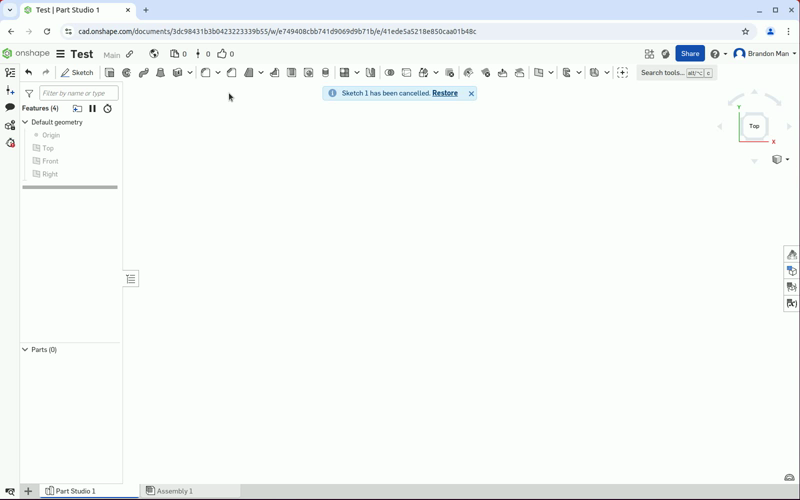
mouse_move(73, 352)
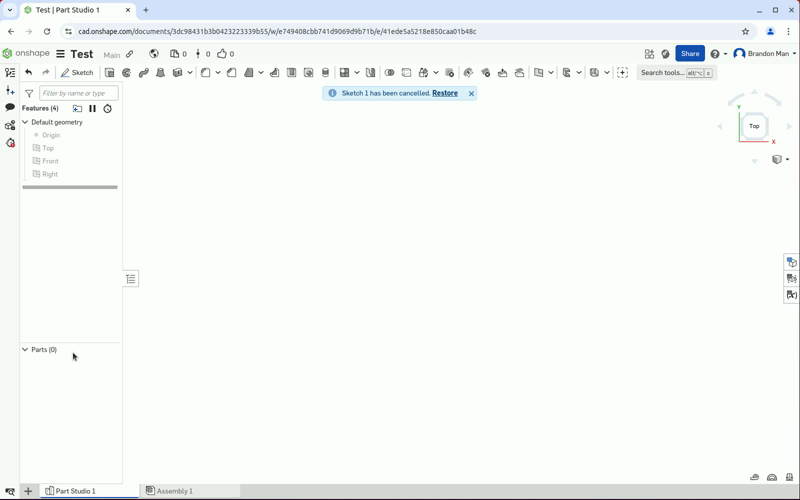
key(y)
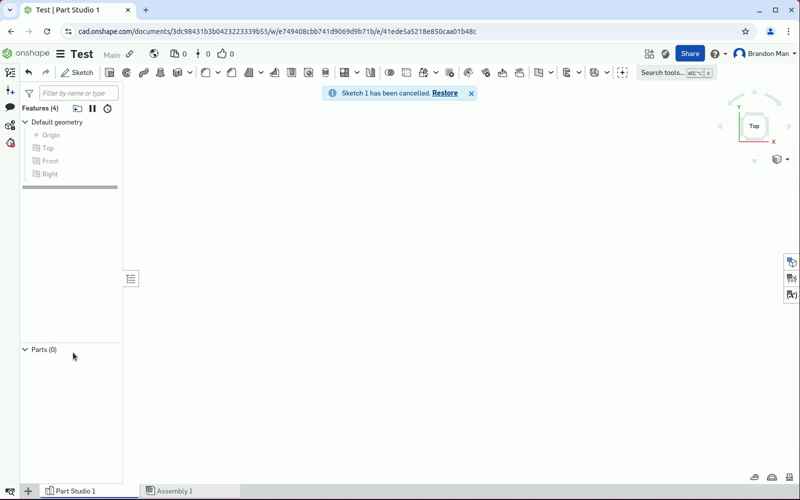
key(shift+p)
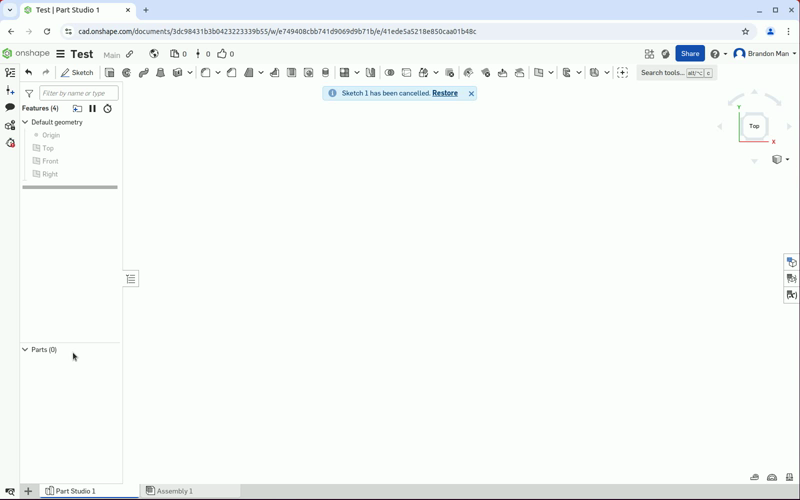
key(space)
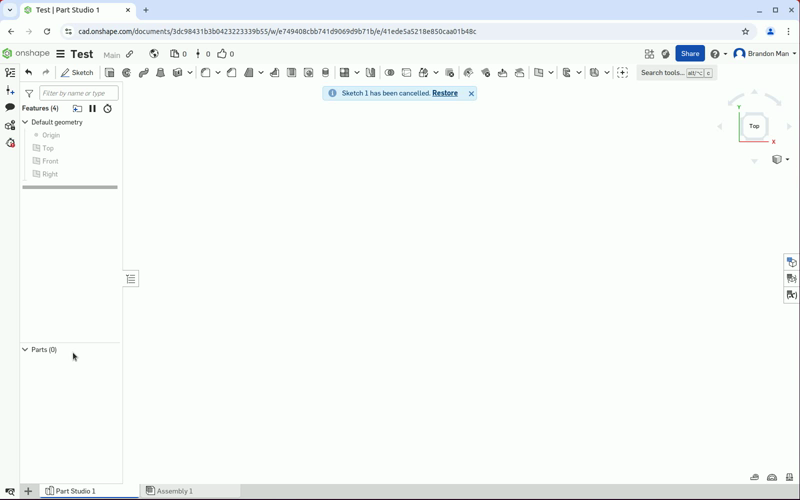
key_down(shift)
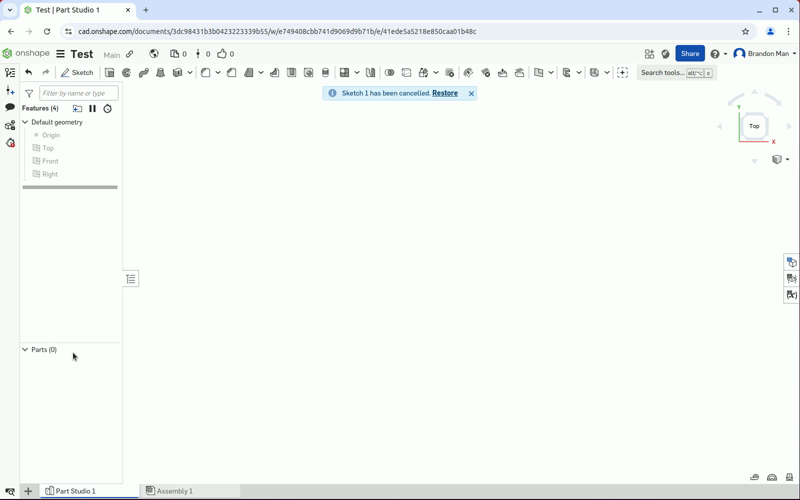
key(up)
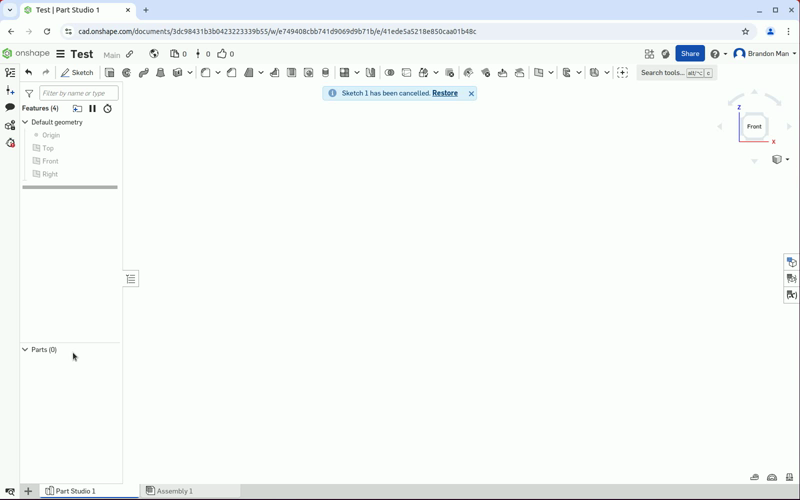
key_up(shift)
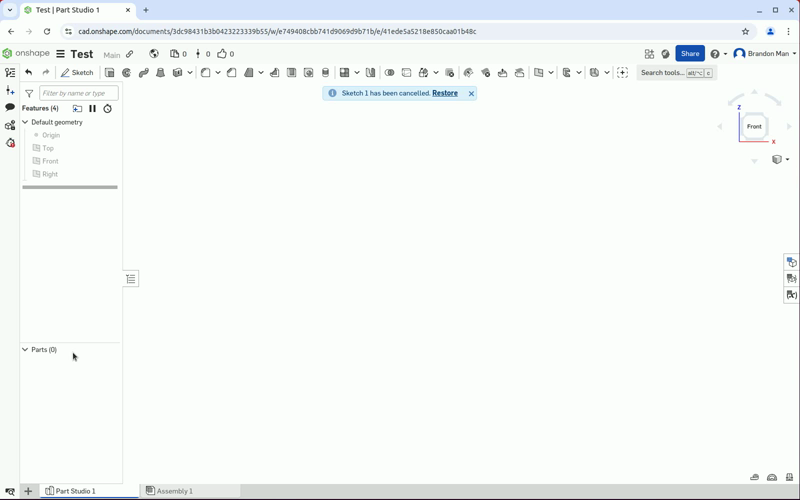
mouse_move(73, 352)
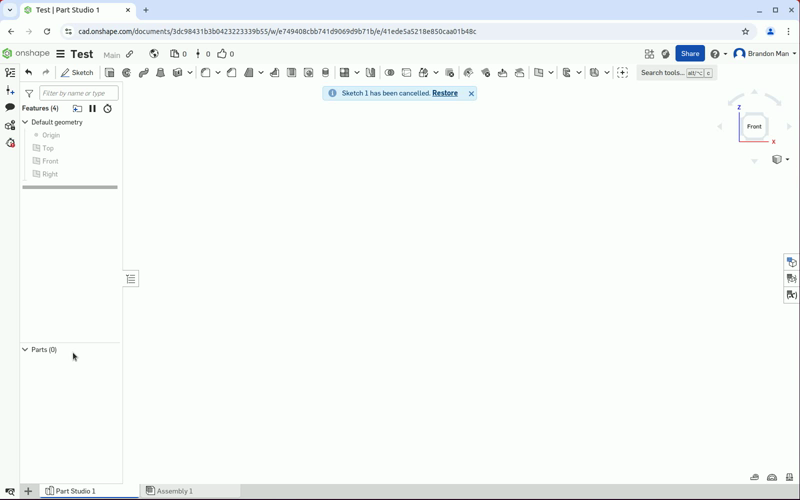
key(shift+y)
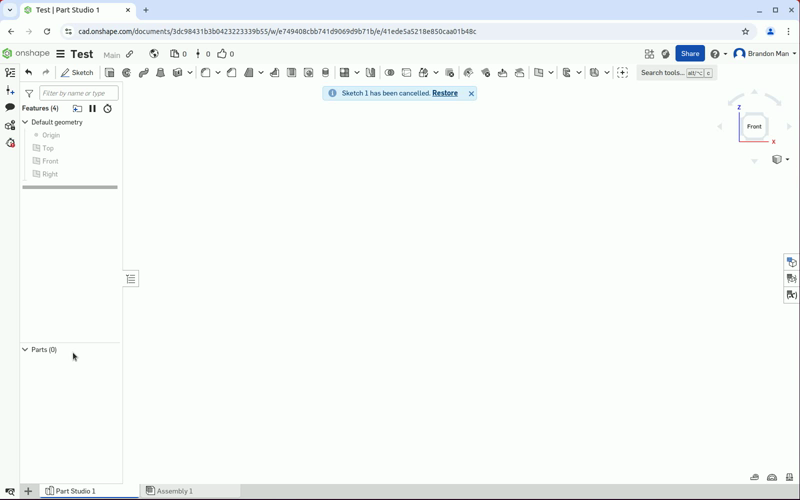
key(shift+s)
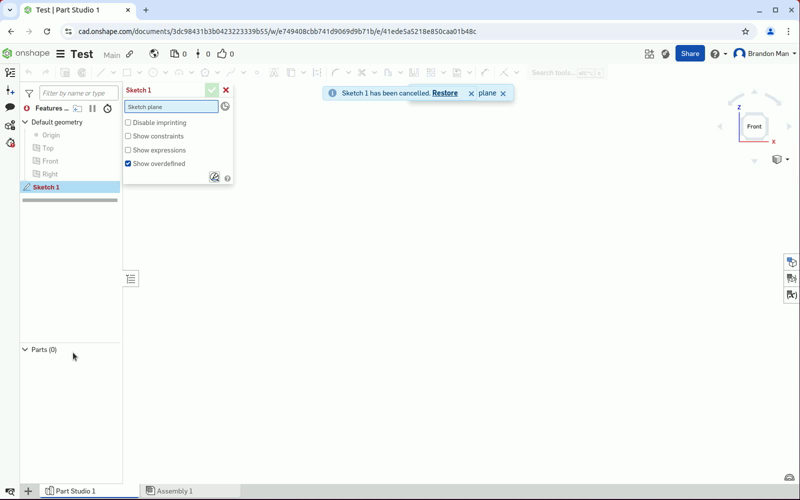
mouse_move(73, 163)
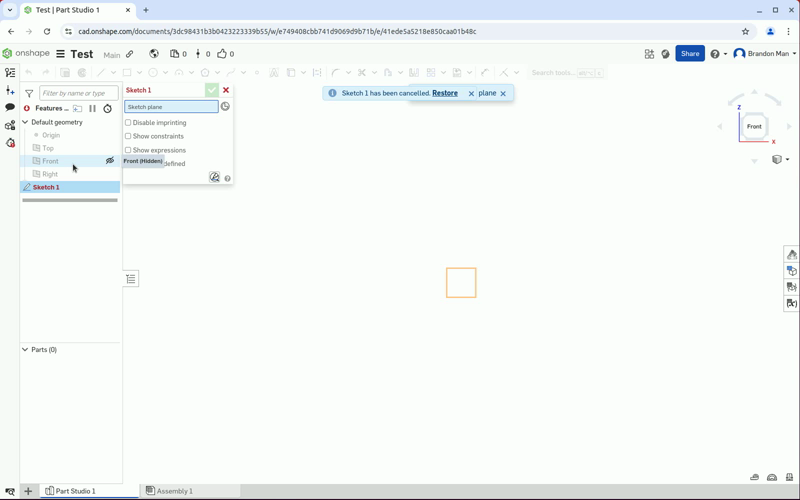
click(73, 163)
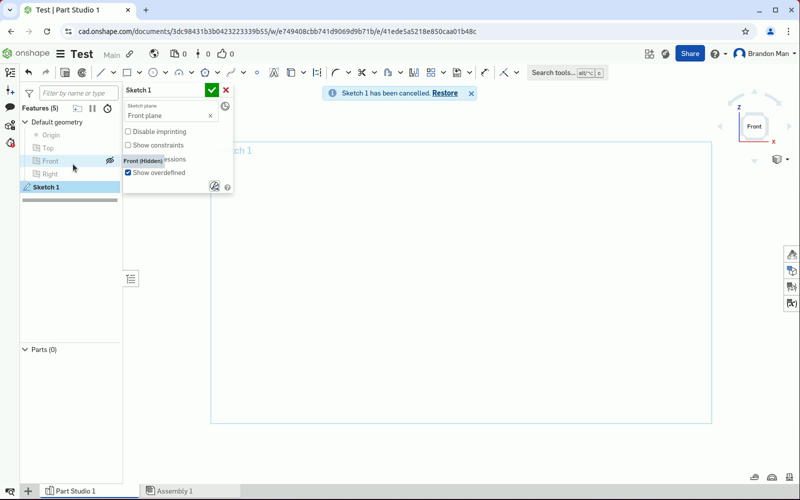
mouse_move(73, 352)
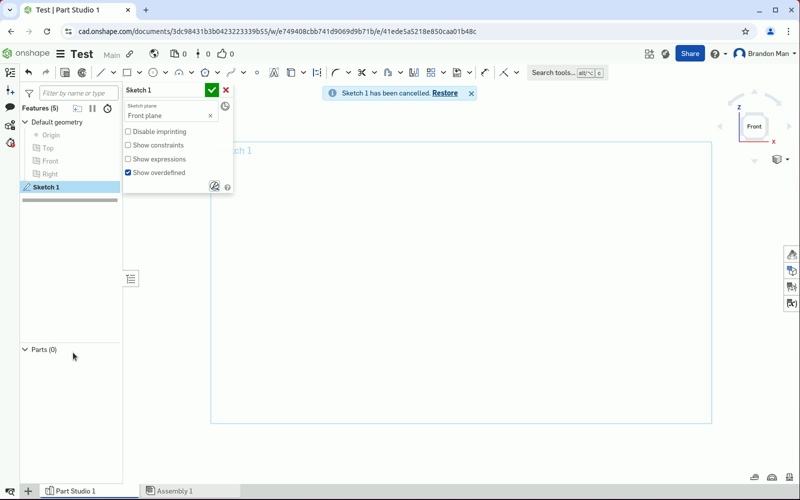
key(y)
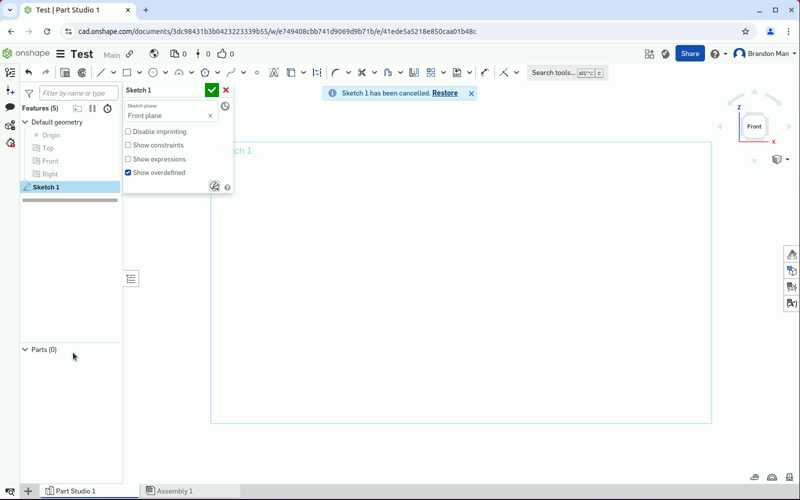
key(l)
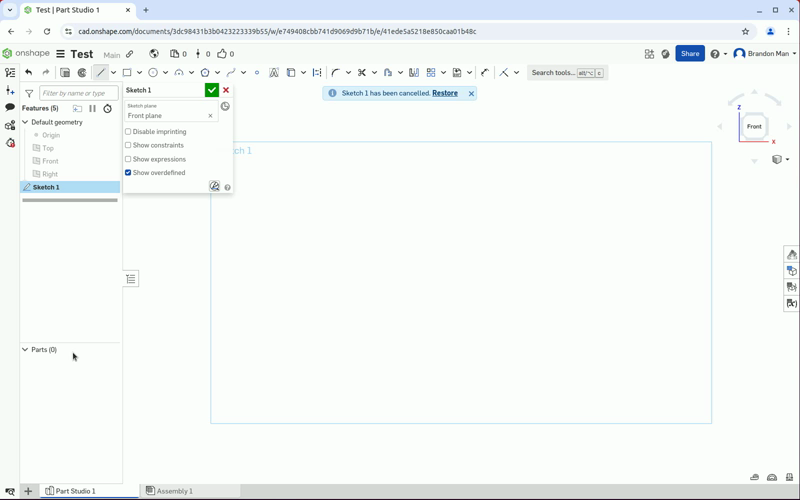
key_down(shift)
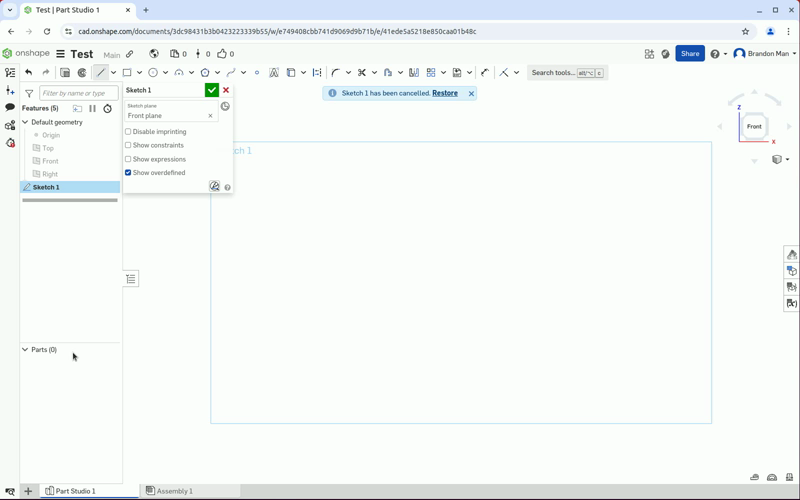
mouse_move(353, 282)
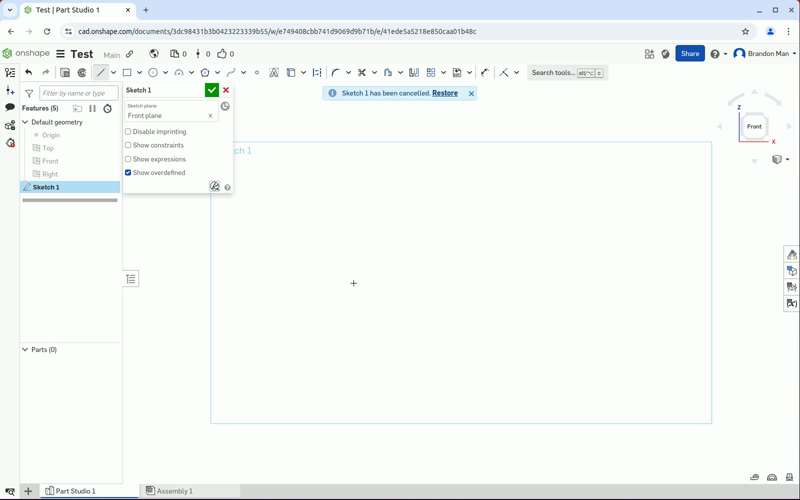
click(353, 282)
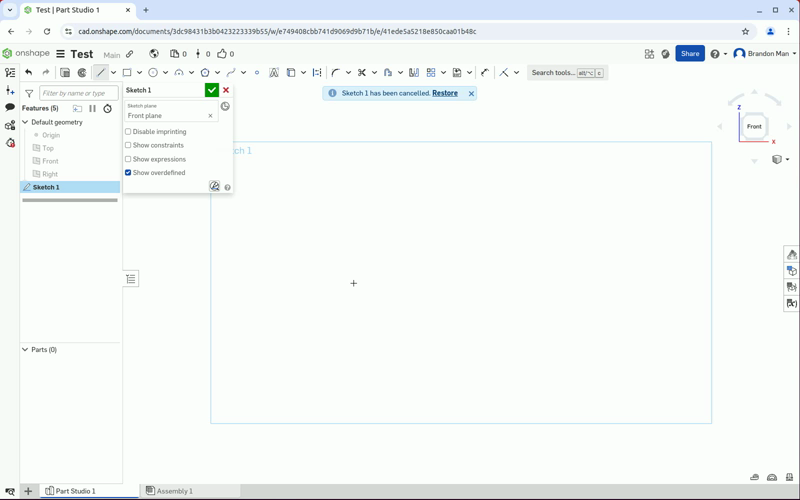
key_up(shift)
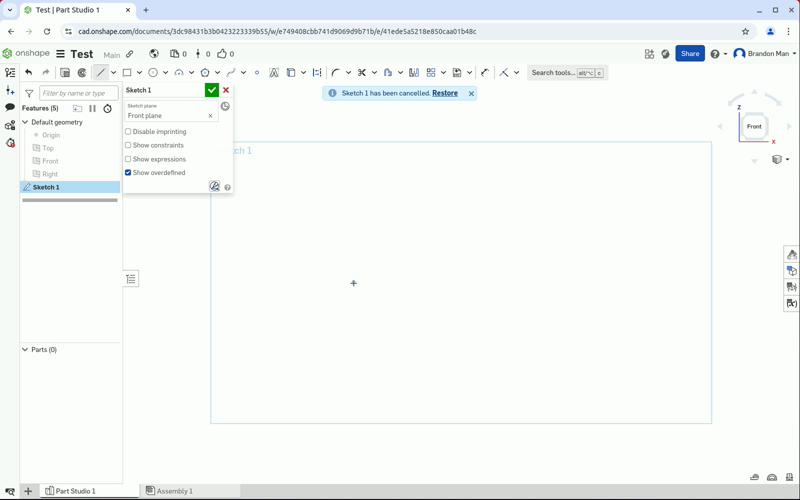
key_down(shift)
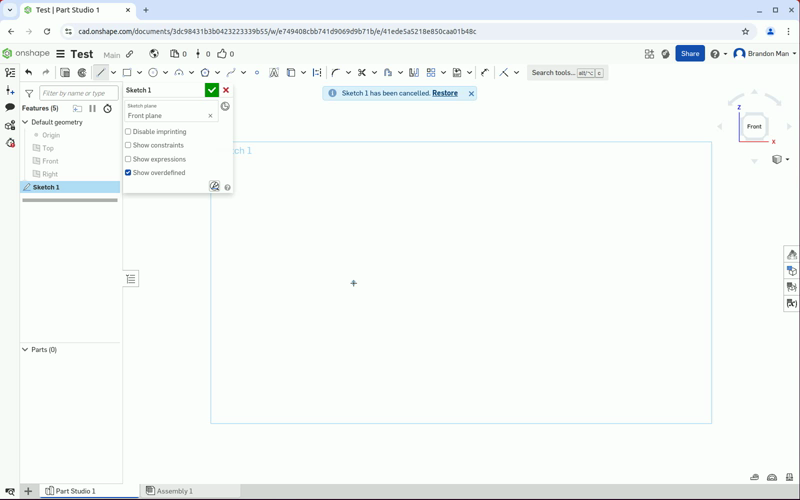
mouse_move(519, 282)
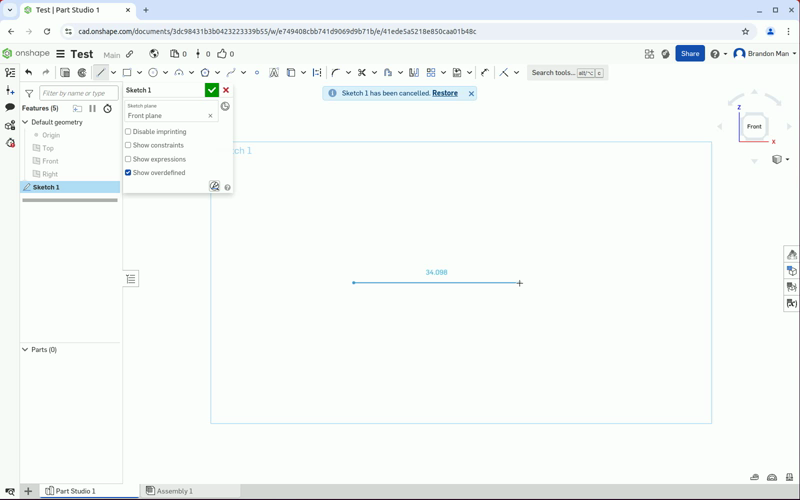
click(519, 282)
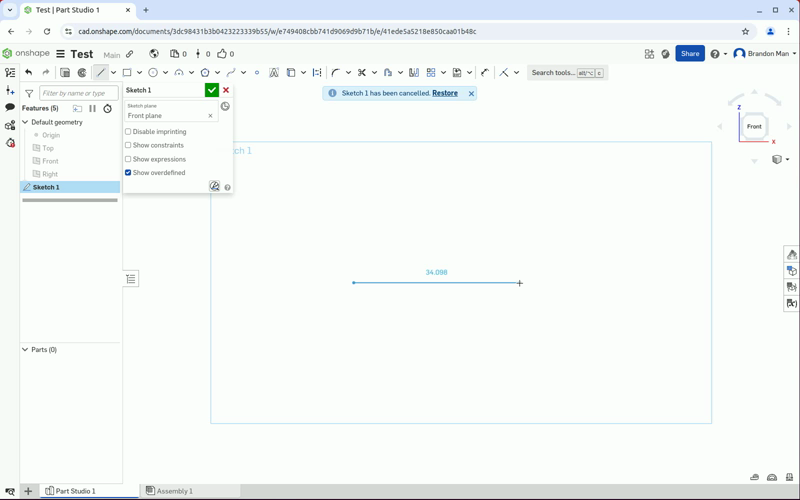
key_up(shift)
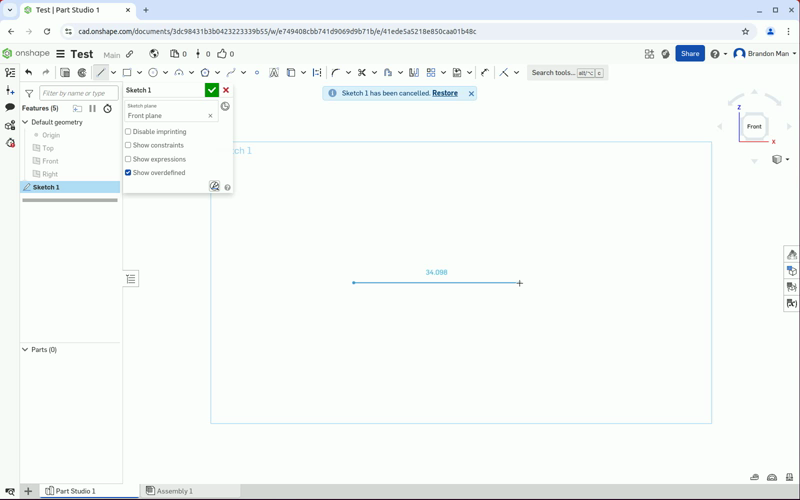
key_down(shift)
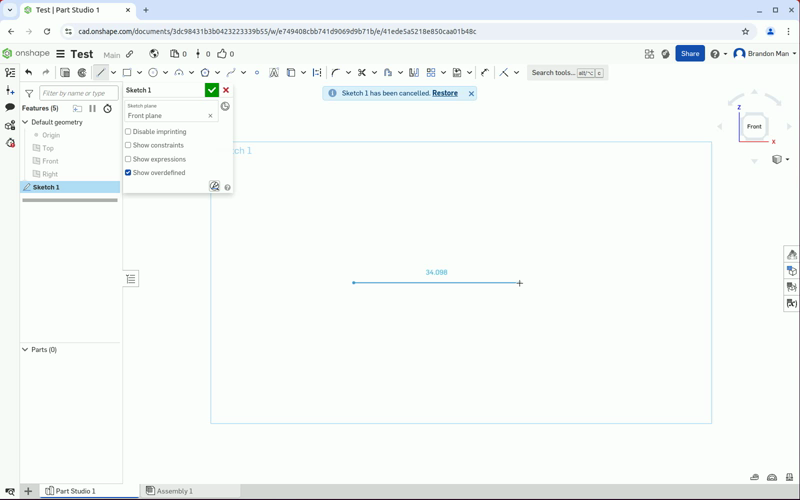
mouse_move(549, 282)
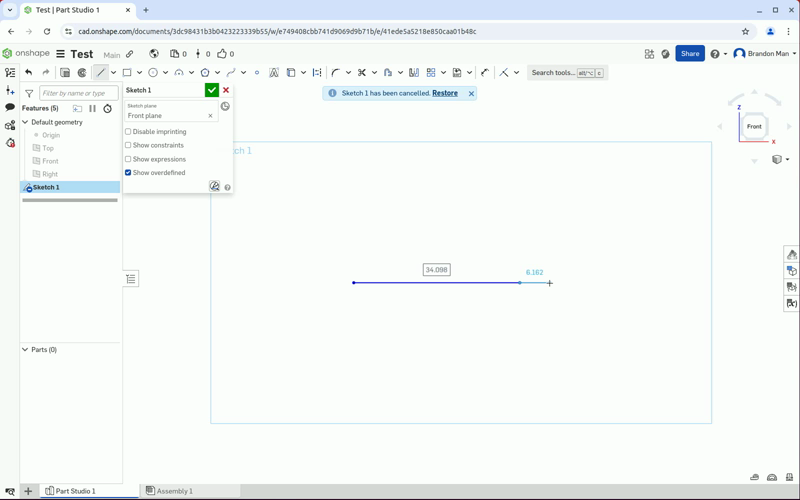
mouse_move(519, 265)
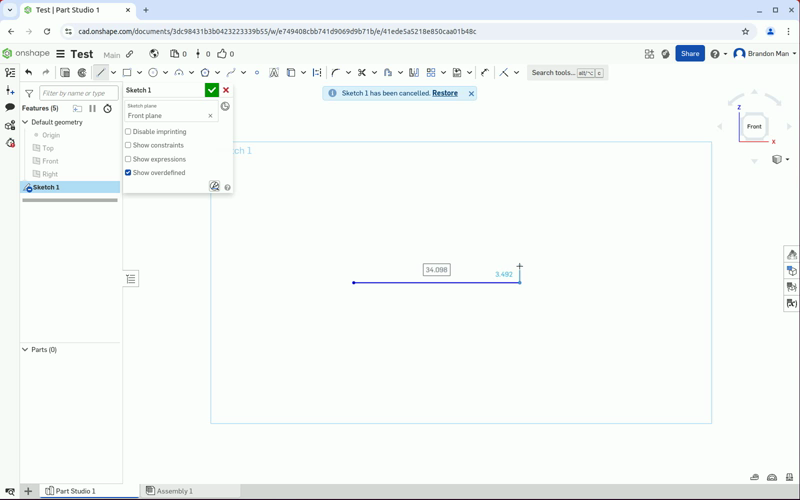
click(519, 265)
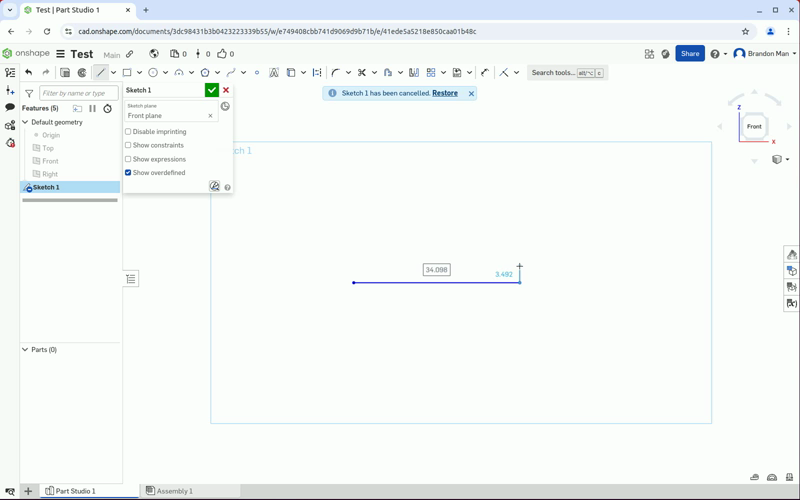
key_up(shift)
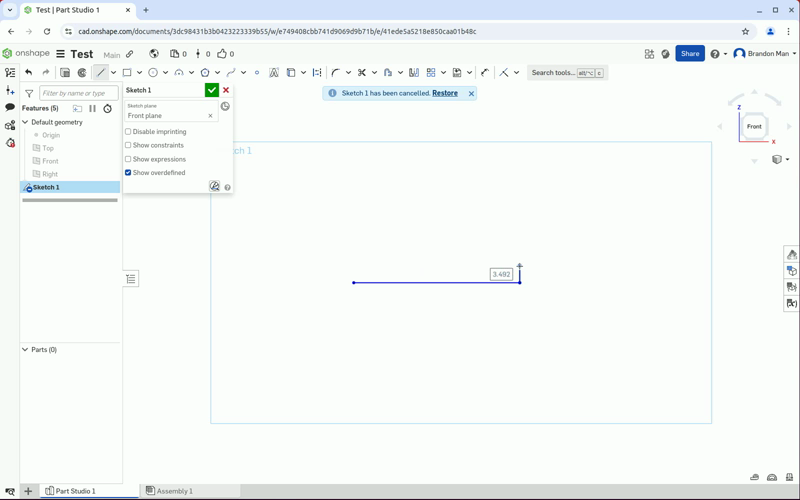
key_down(shift)
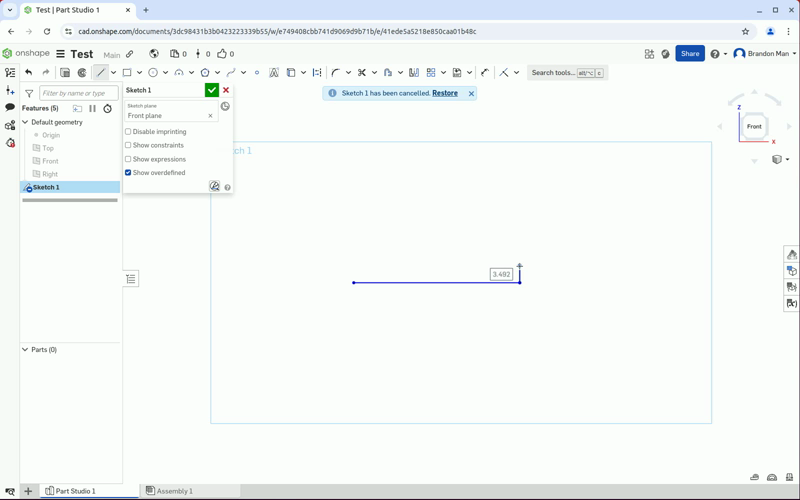
mouse_move(353, 265)
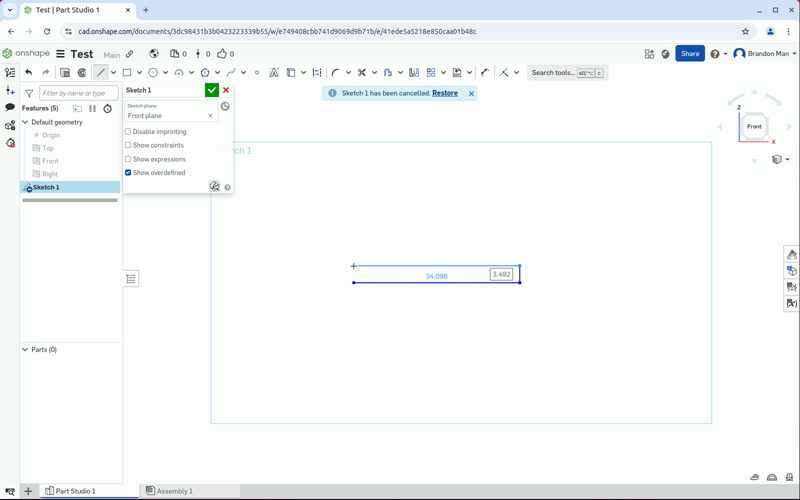
click(353, 265)
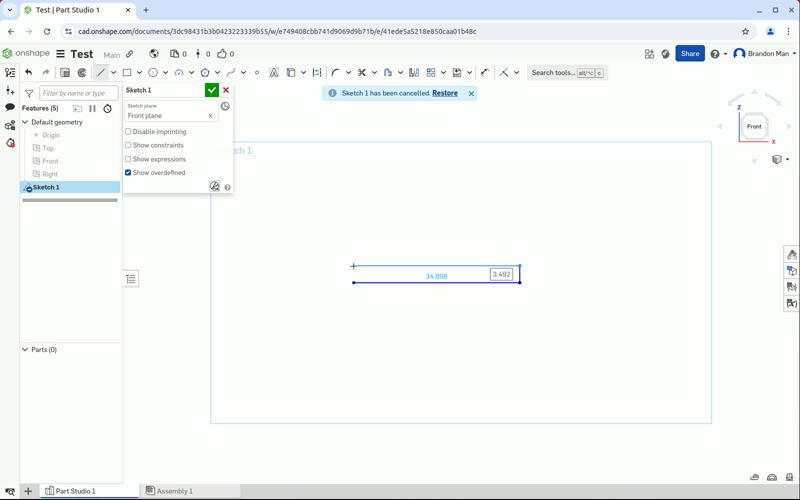
key_up(shift)
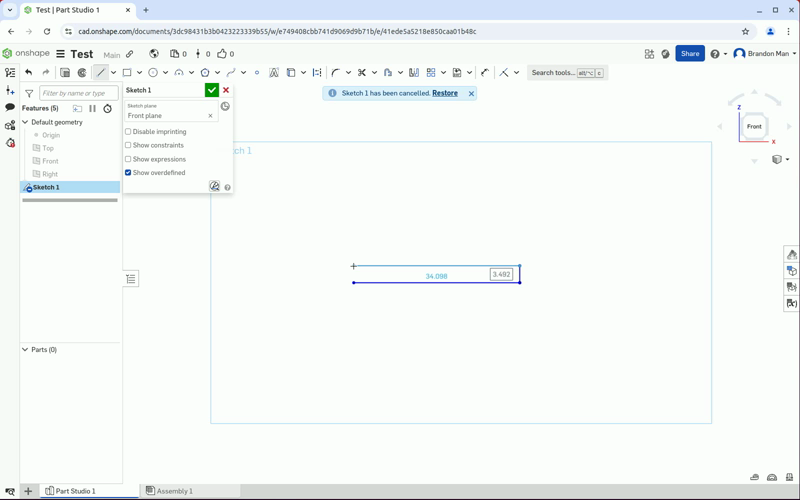
mouse_move(383, 265)
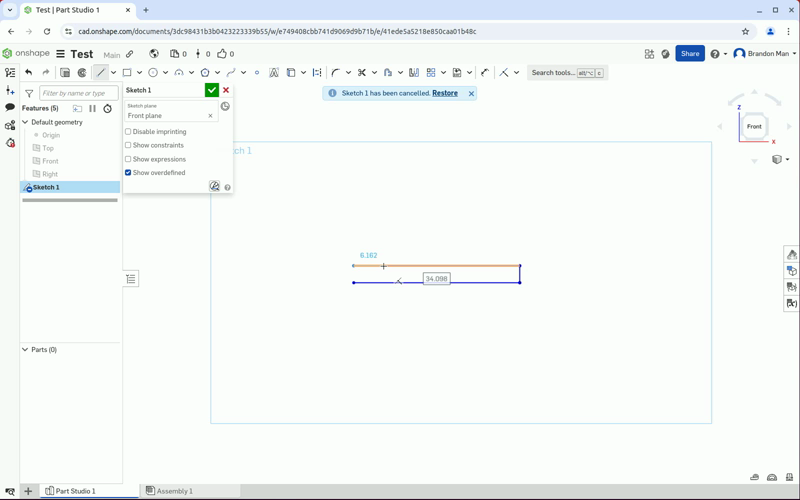
key_down(shift)
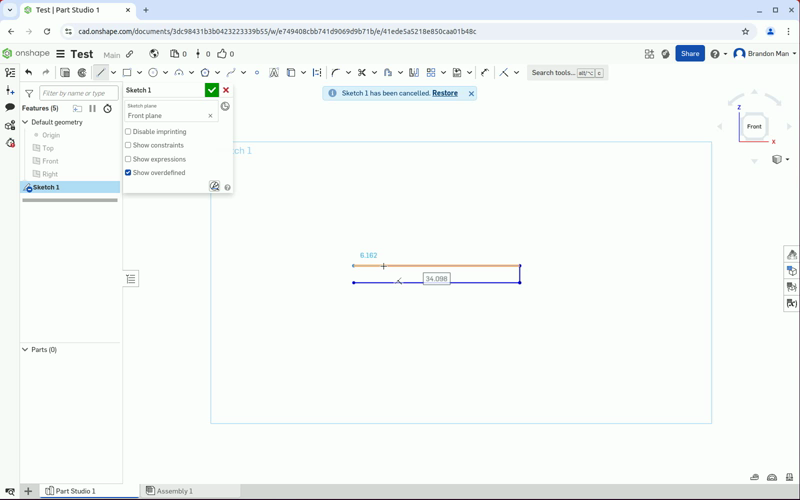
mouse_move(353, 282)
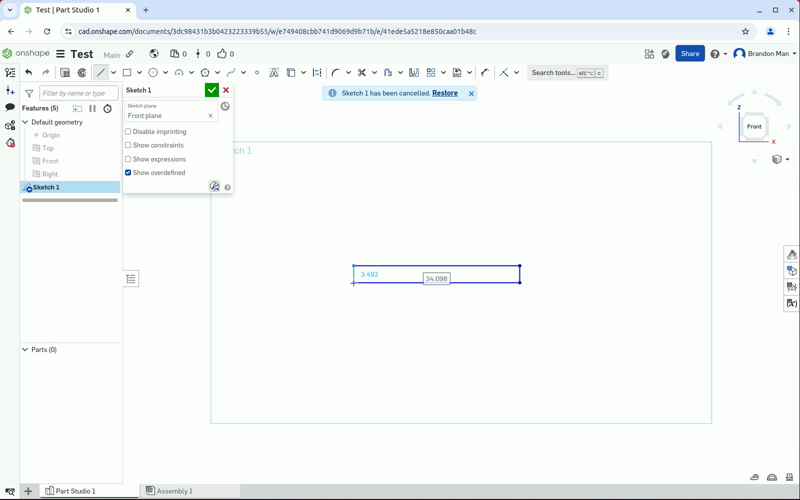
key_up(shift)
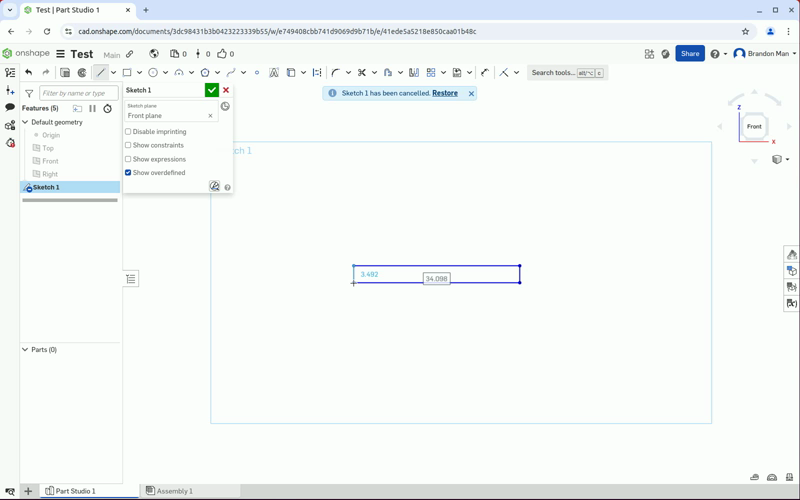
click(353, 282)
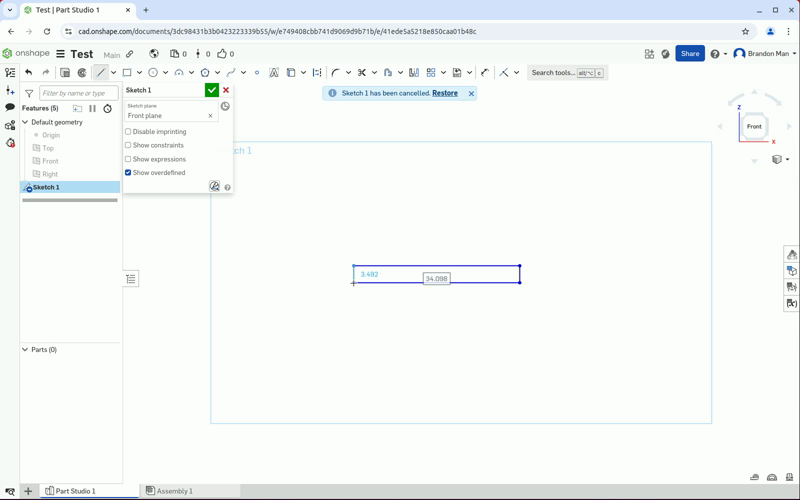
key(esc)
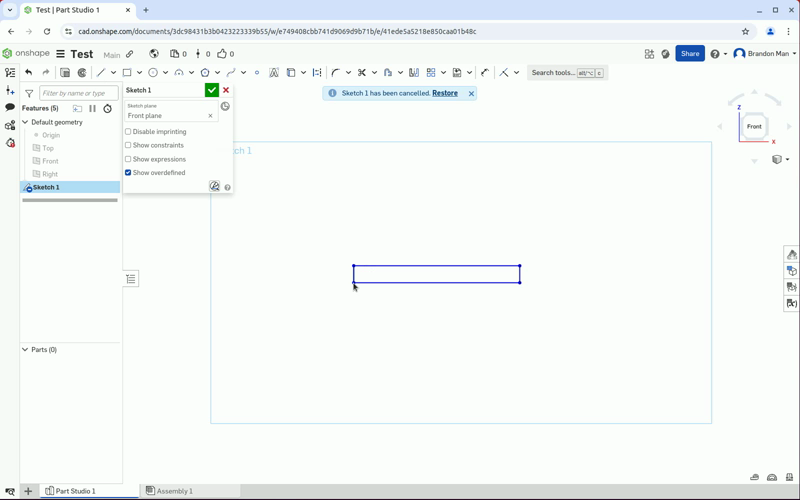
mouse_move(370, 280)
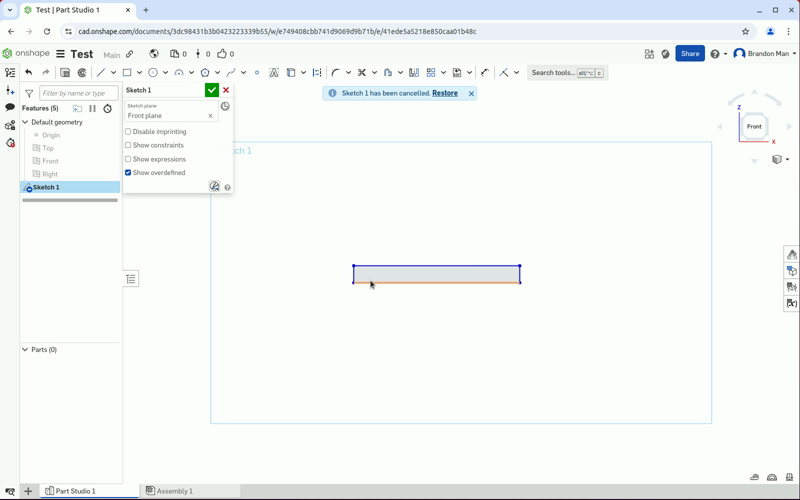
click(370, 280)
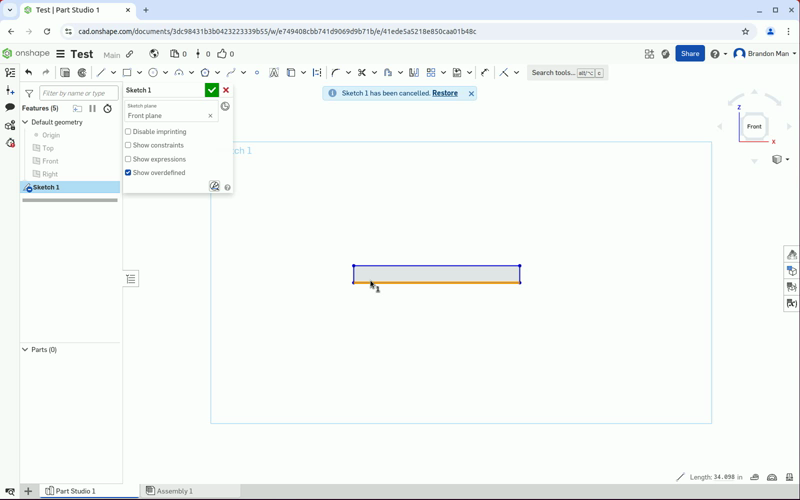
mouse_move(73, 352)
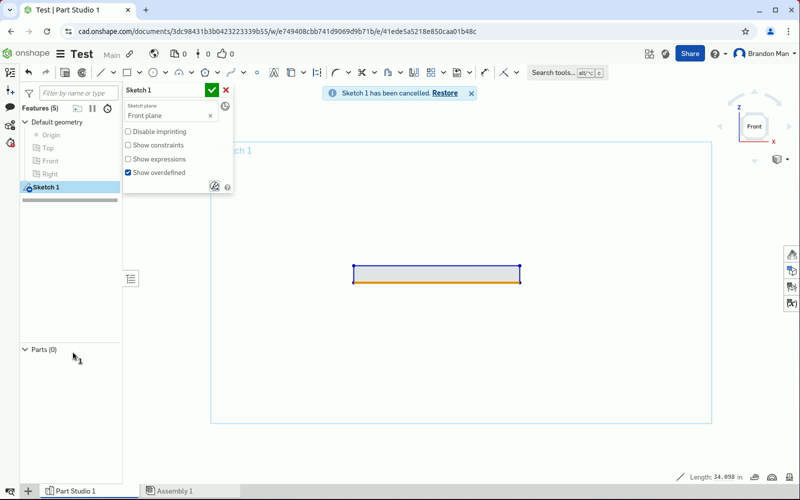
key(shift+y)
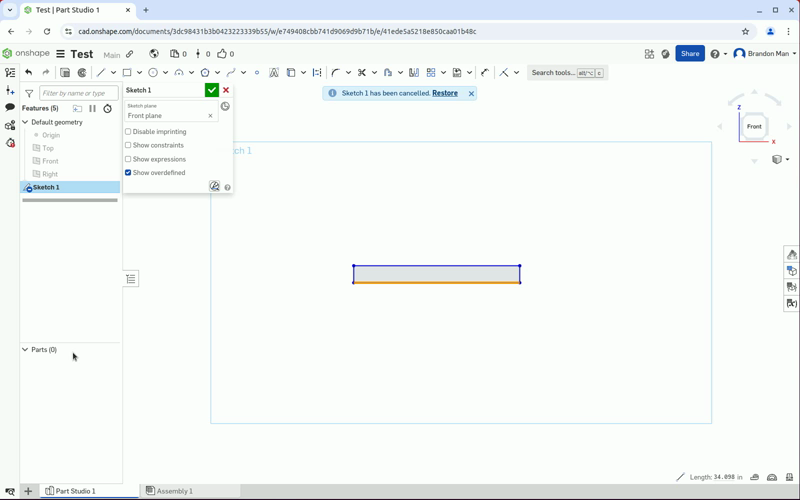
key(shift+e)
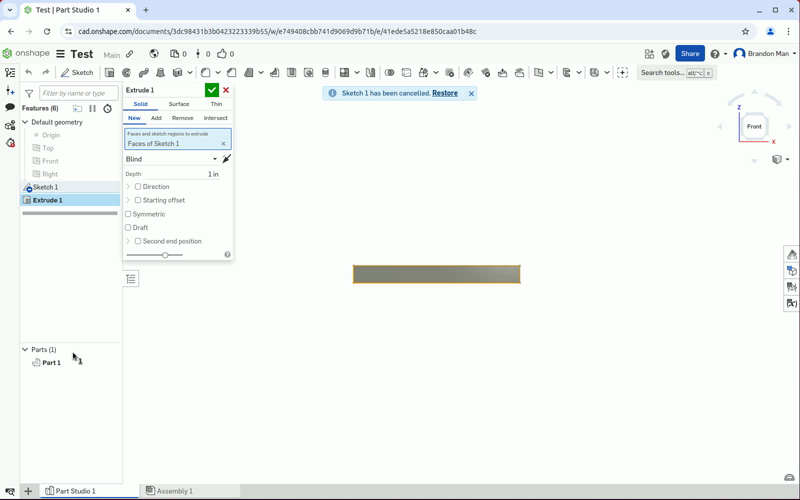
mouse_move(143, 106)
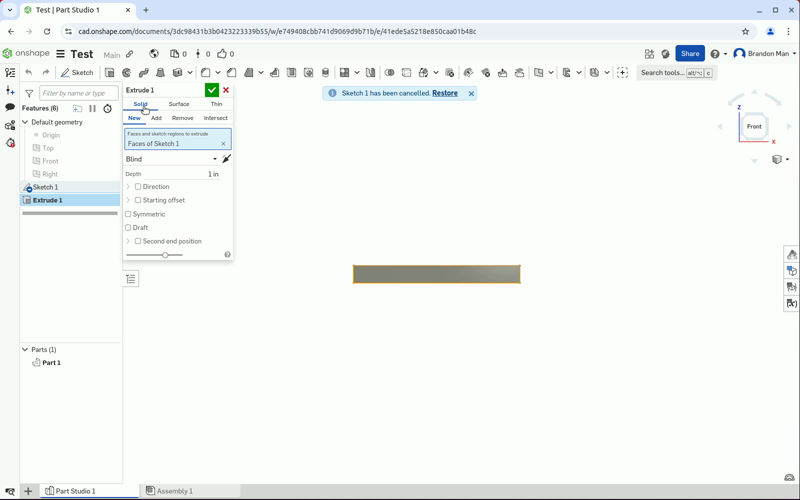
click(143, 106)
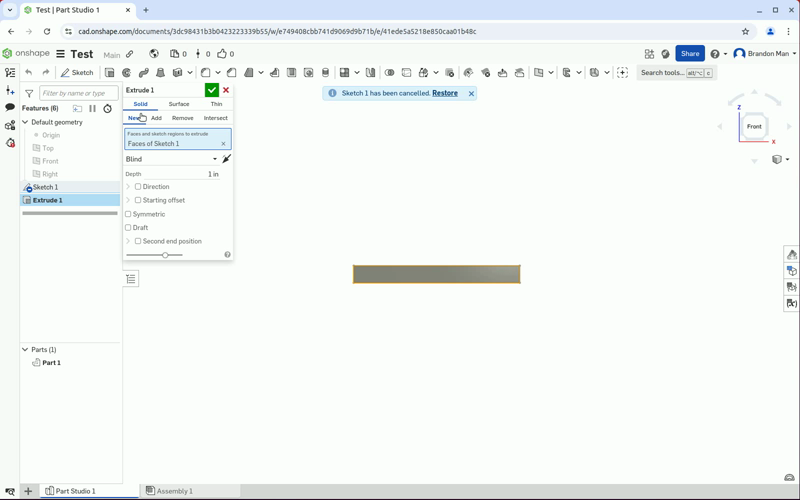
mouse_move(137, 120)
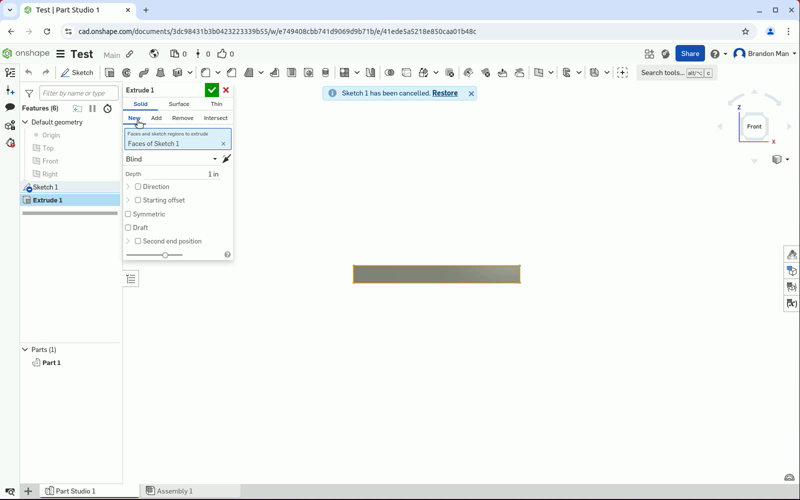
click(137, 120)
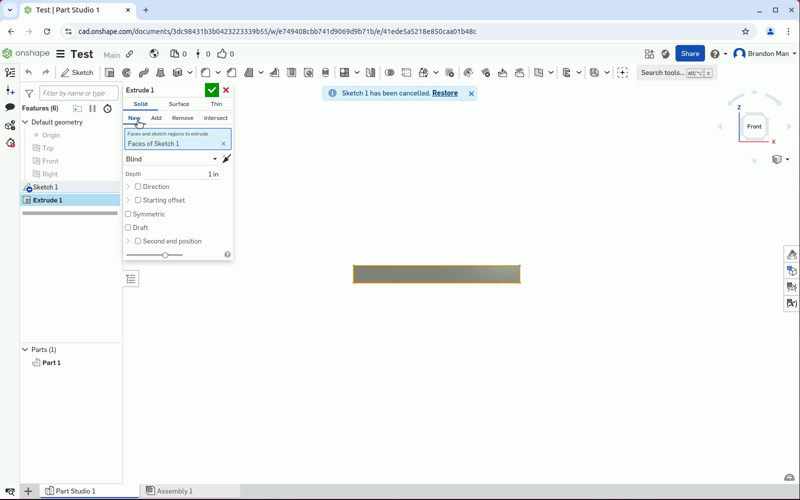
key(tab, 4)
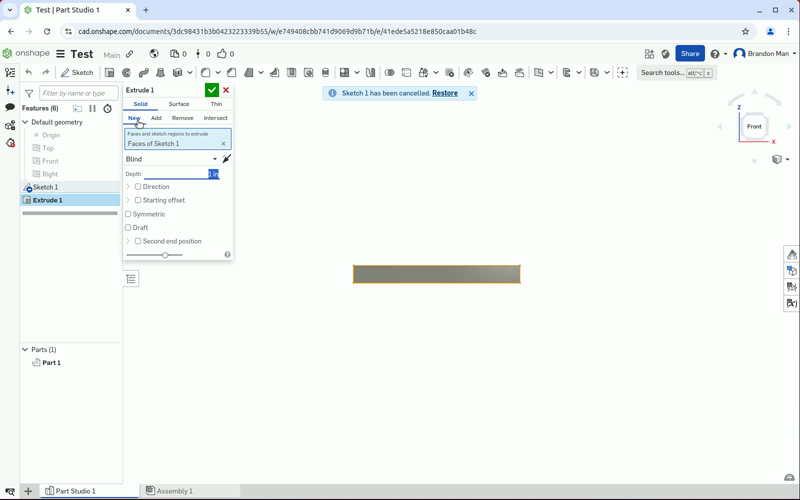
text(1.685)
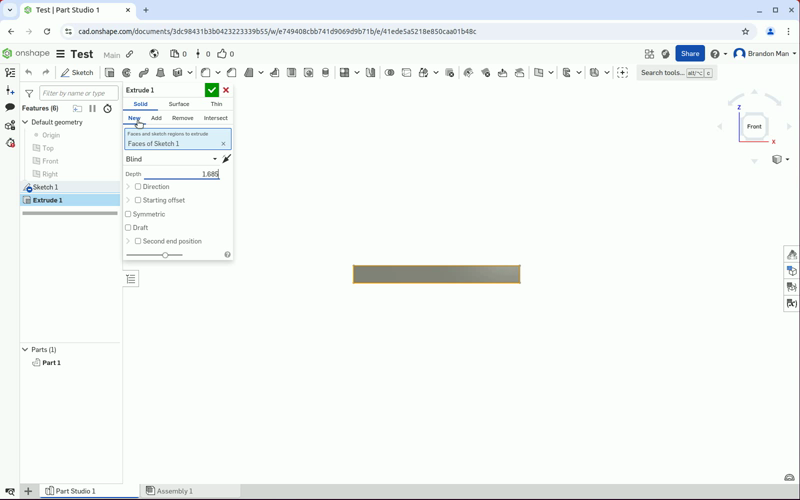
key(enter)
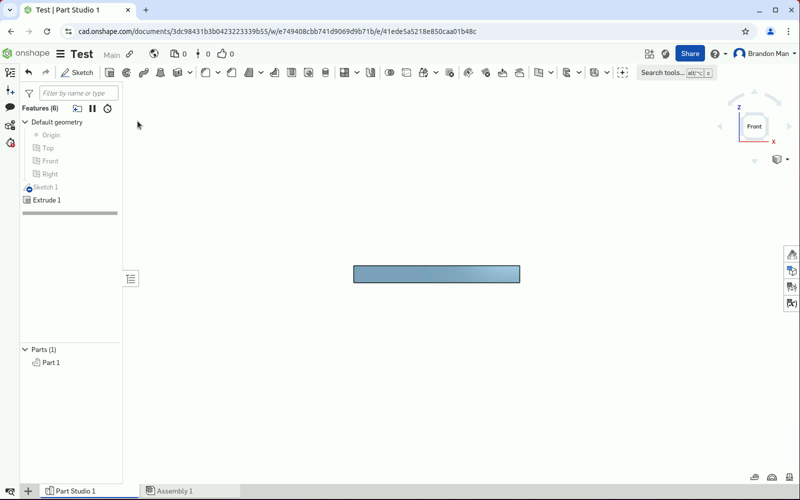
key(shift+h)
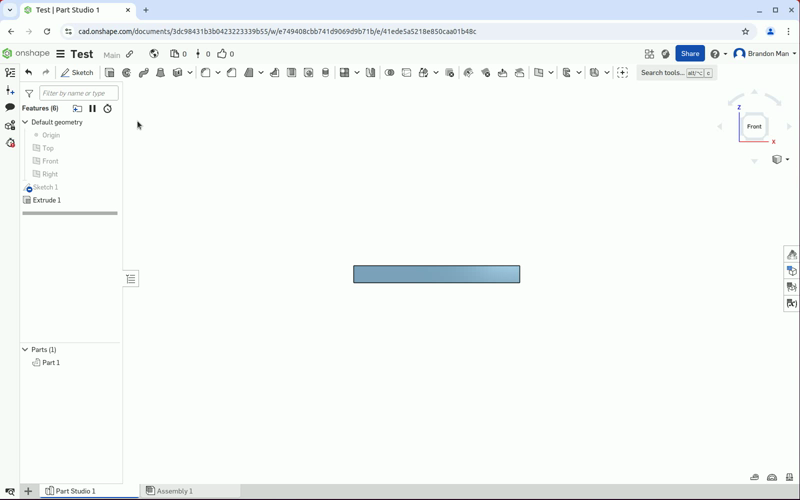
key(shift+h)
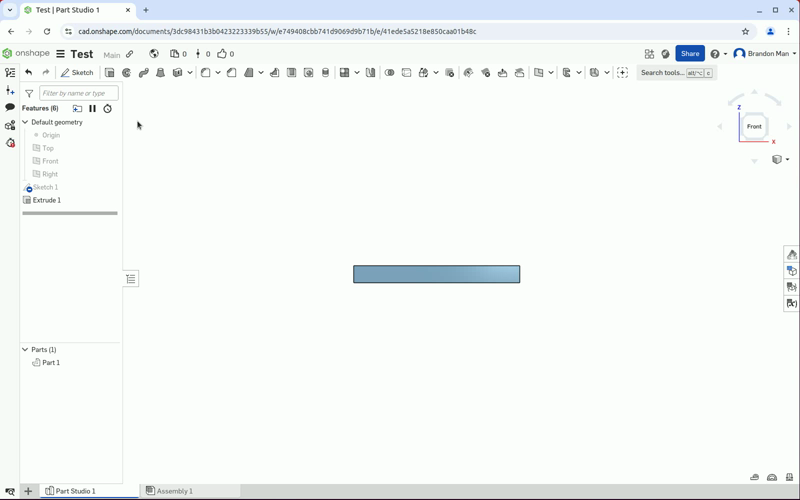
mouse_move(73, 189)
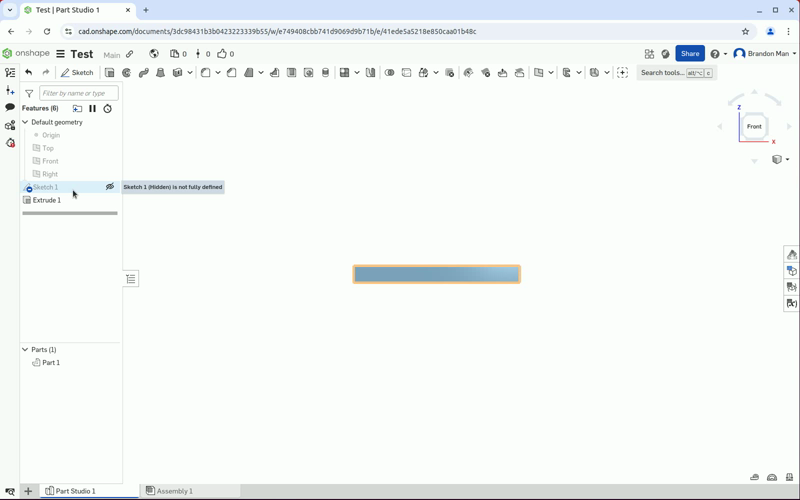
click(73, 189)
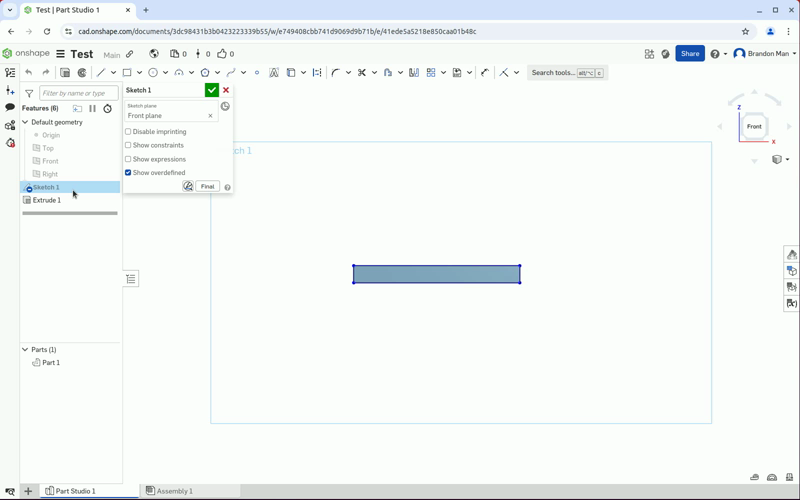
mouse_move(229, 92)
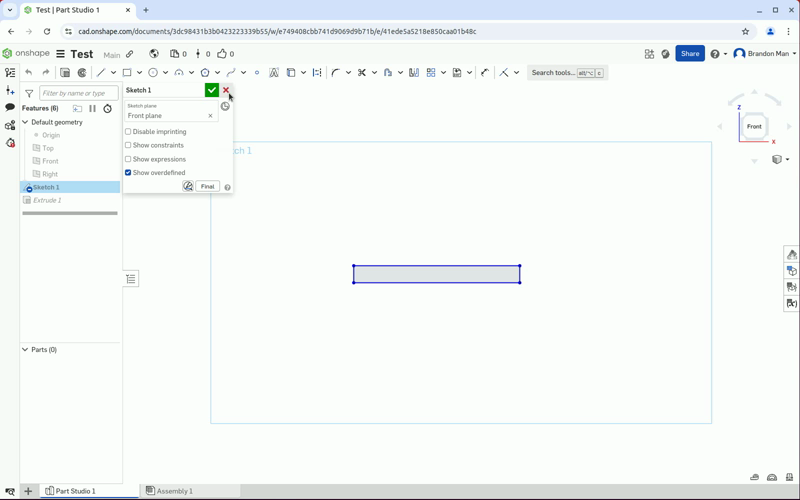
click(229, 92)
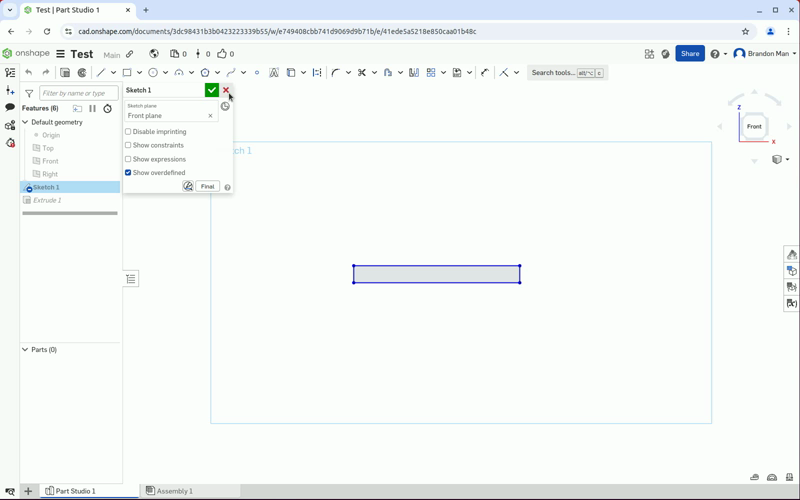
key(shift+s)
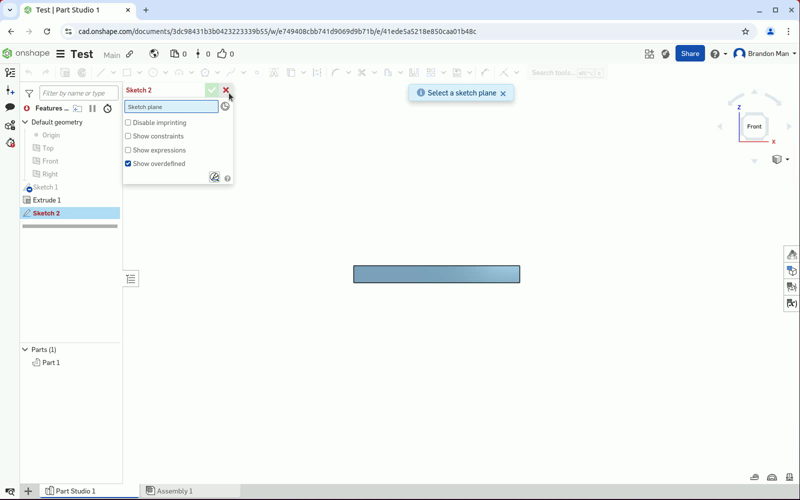
mouse_move(73, 163)
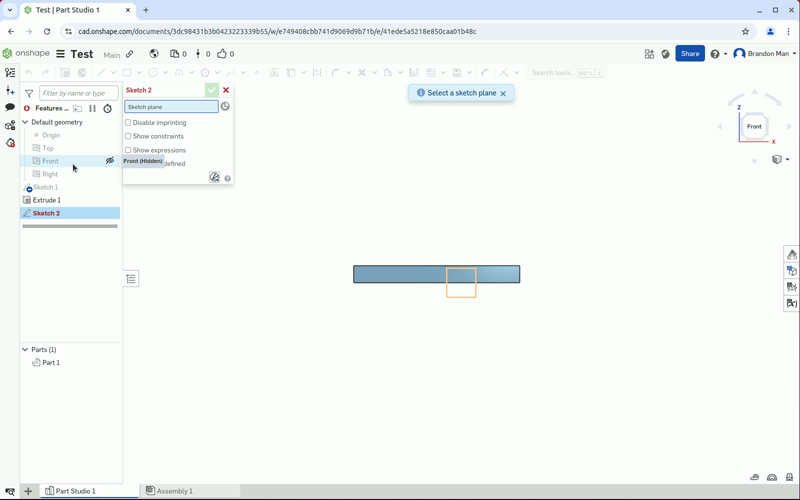
click(73, 163)
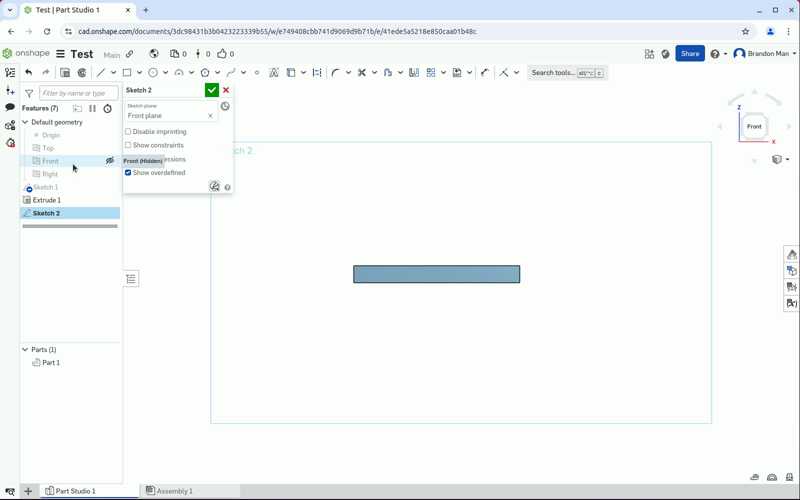
mouse_move(73, 352)
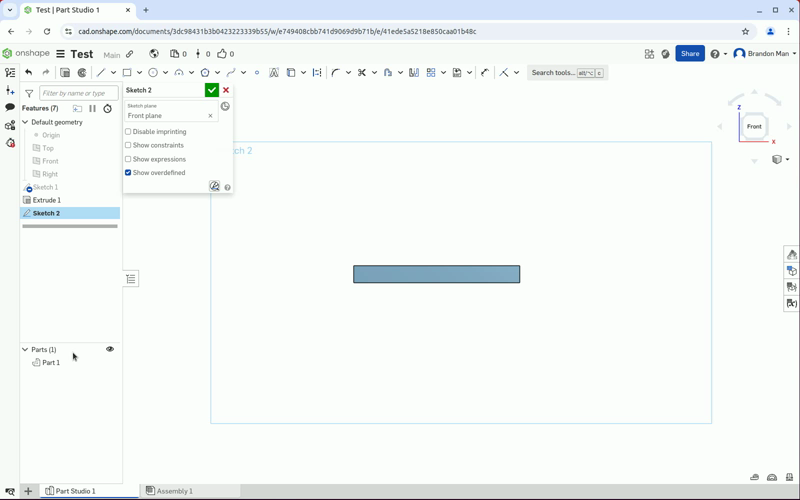
key(y)
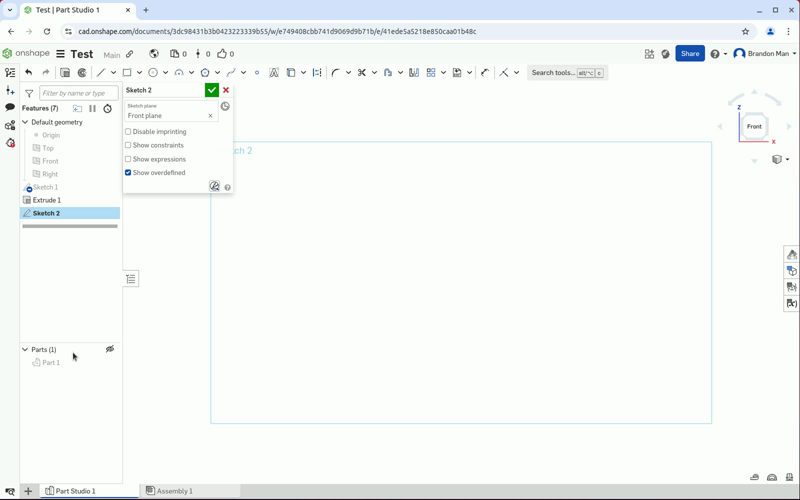
key(l)
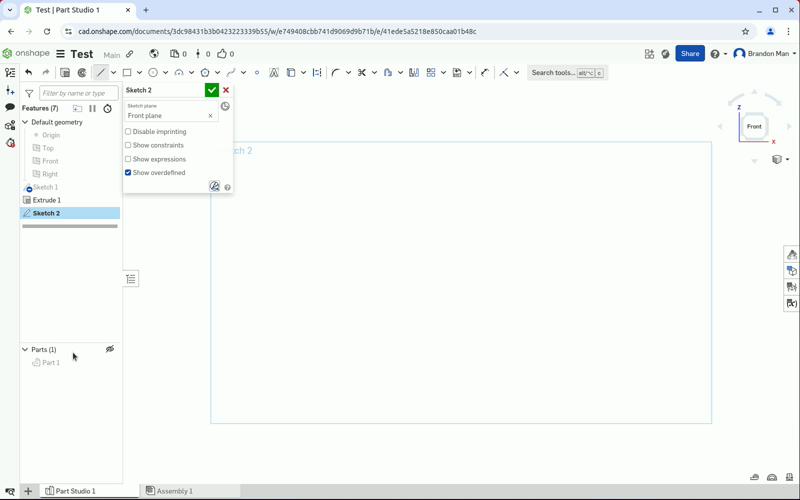
key_down(shift)
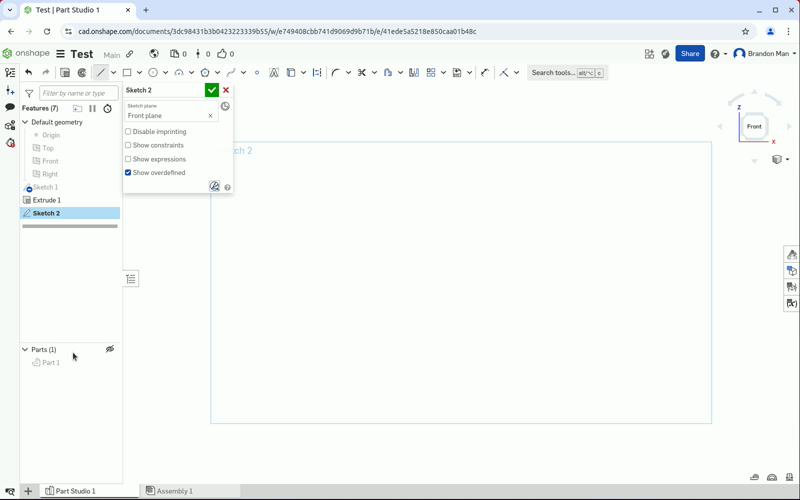
mouse_move(427, 251)
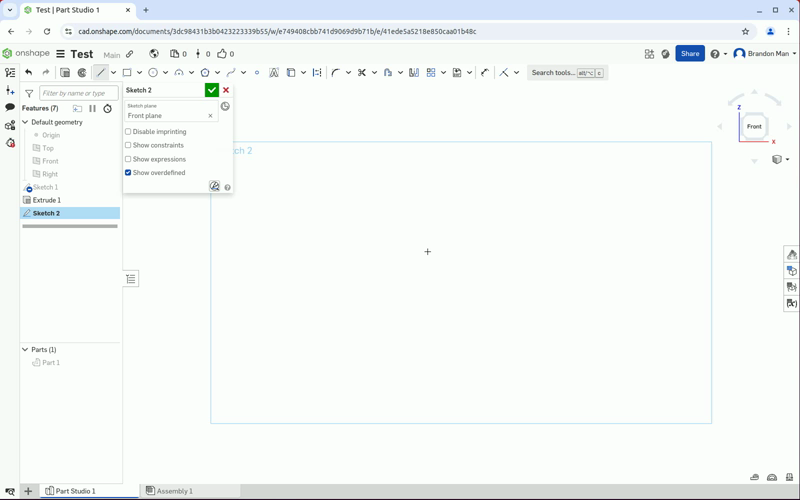
click(427, 251)
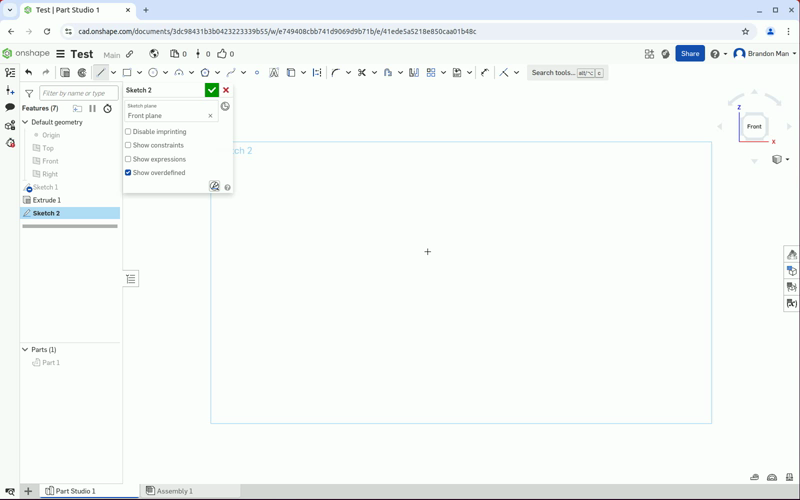
key_up(shift)
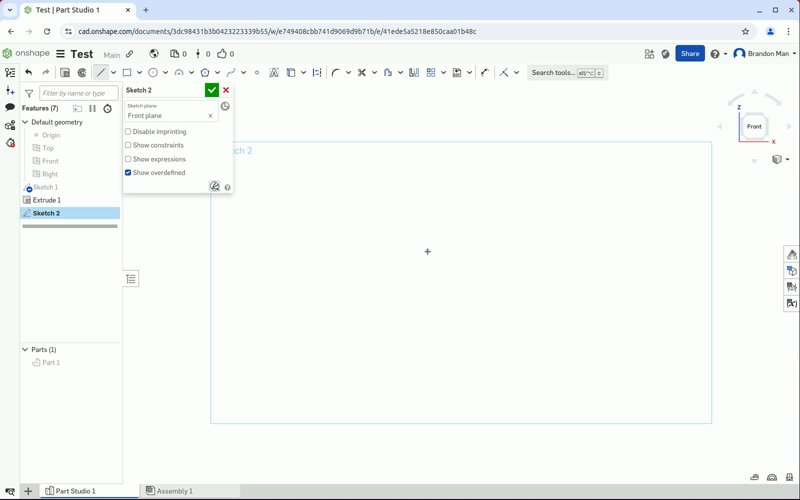
key_down(shift)
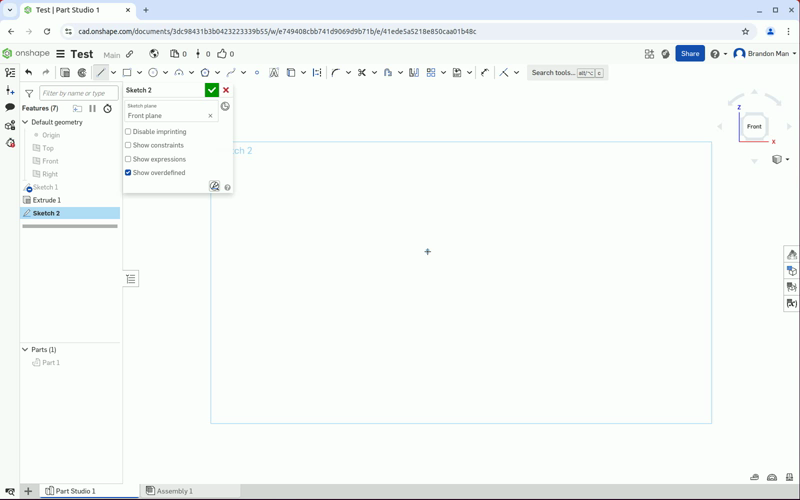
mouse_move(495, 251)
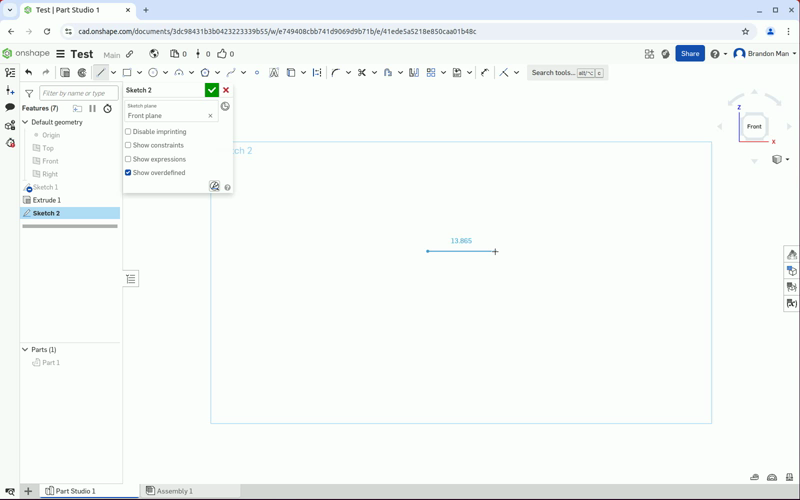
click(495, 251)
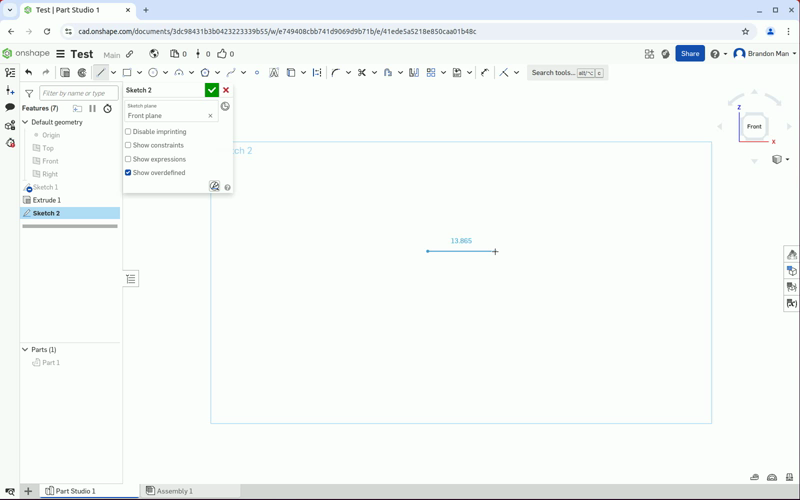
key_up(shift)
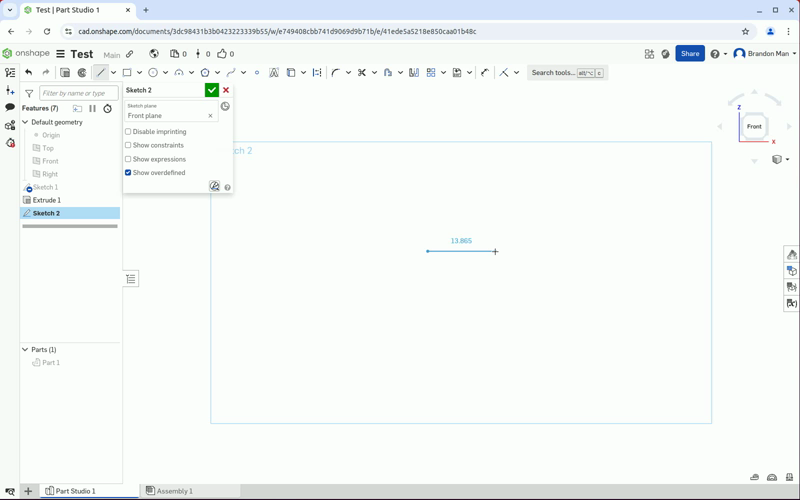
key_down(shift)
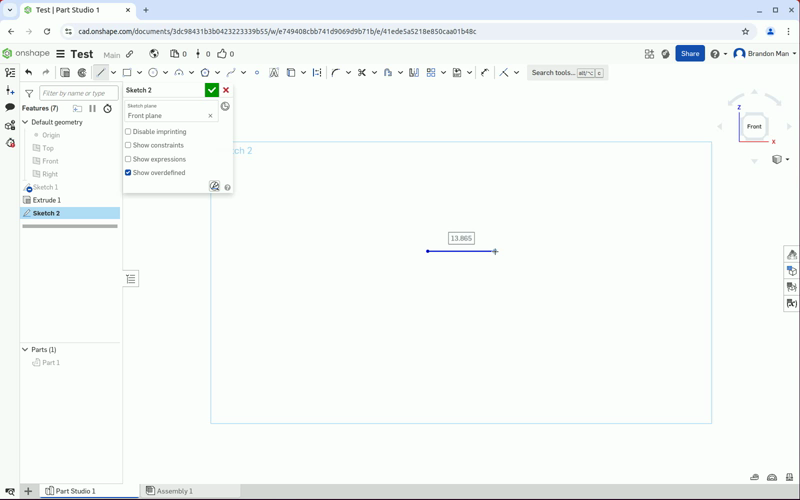
mouse_move(525, 251)
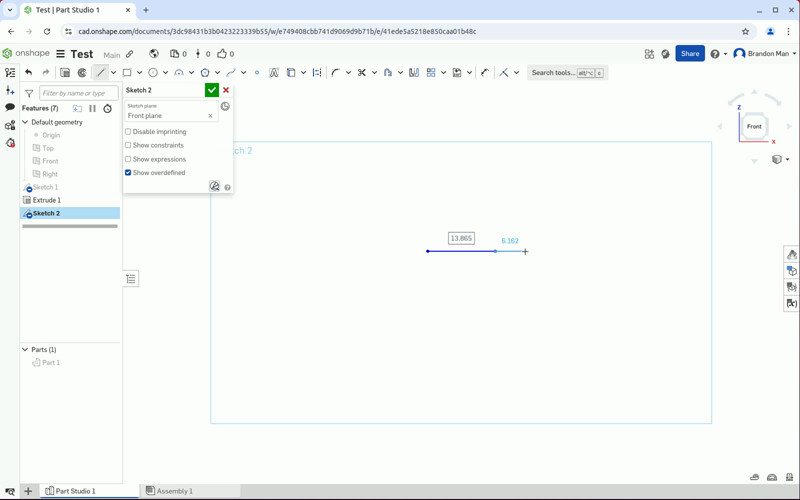
mouse_move(495, 234)
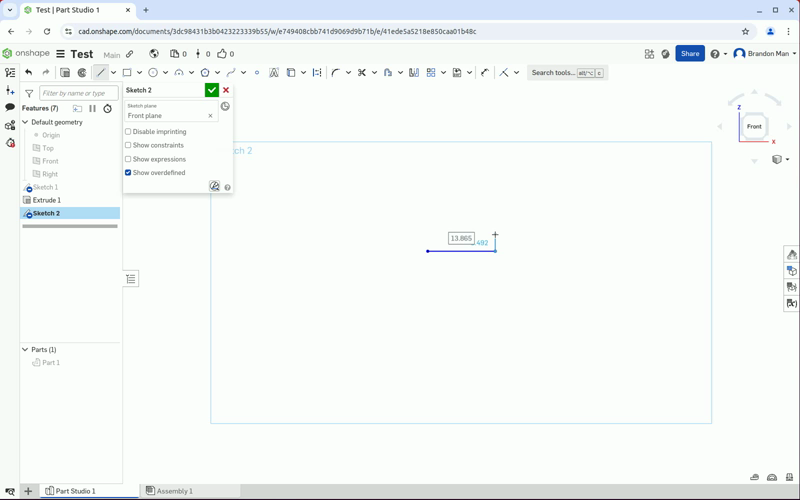
click(495, 234)
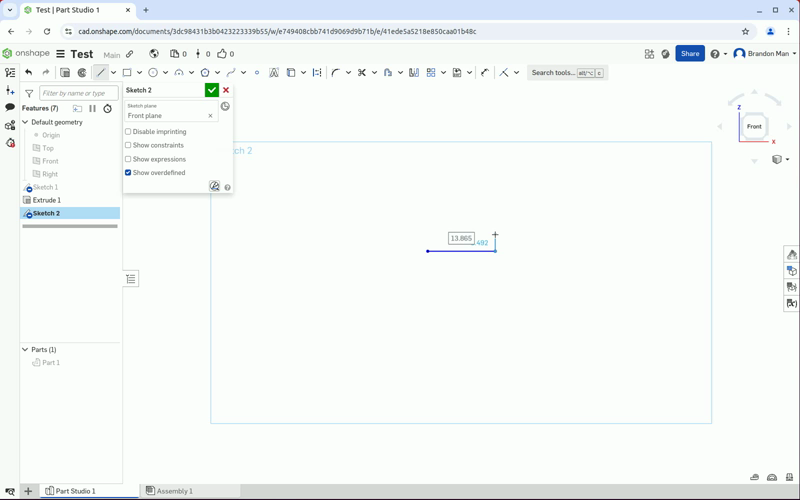
key_up(shift)
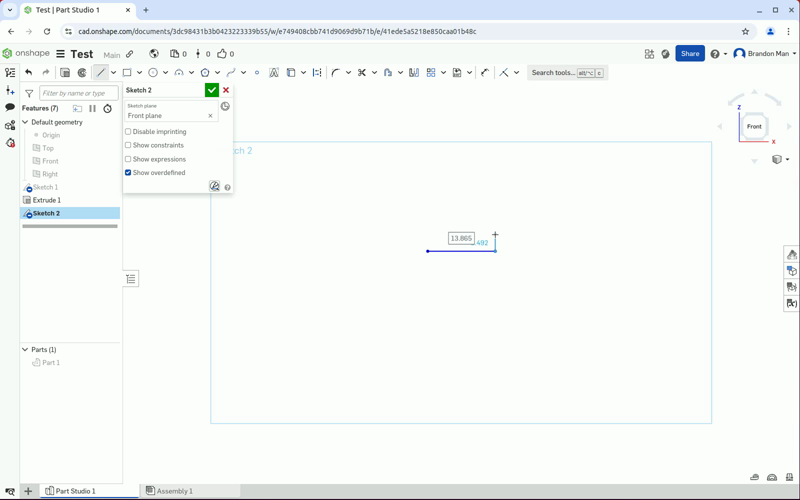
key_down(shift)
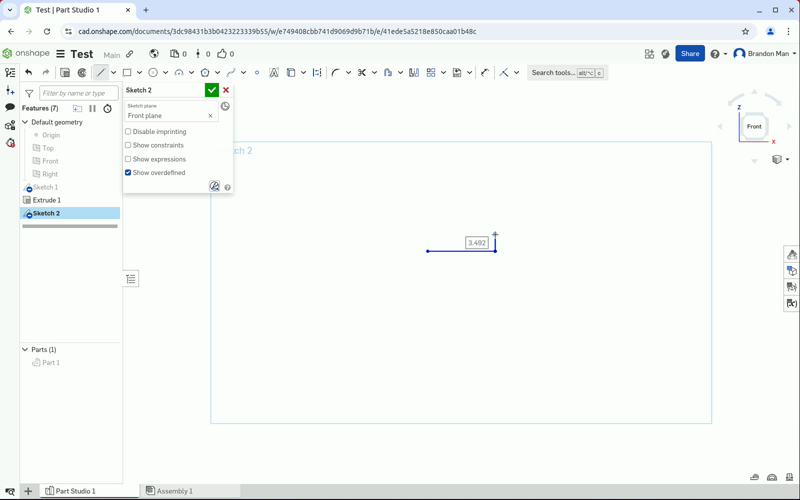
mouse_move(427, 234)
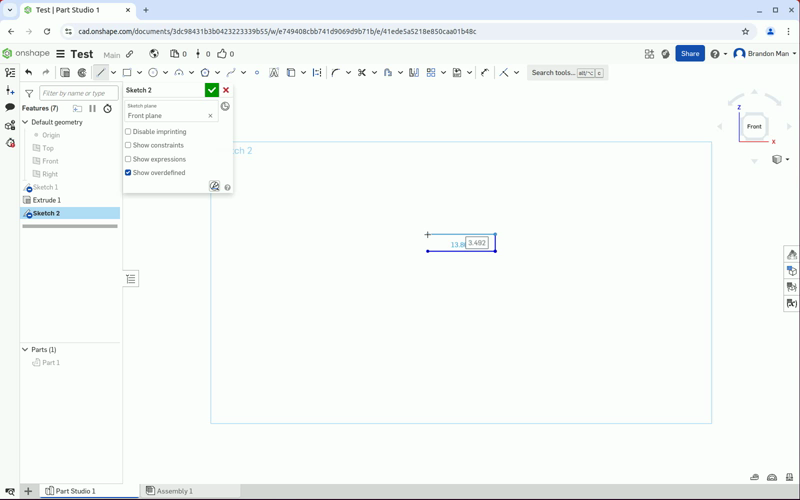
click(427, 234)
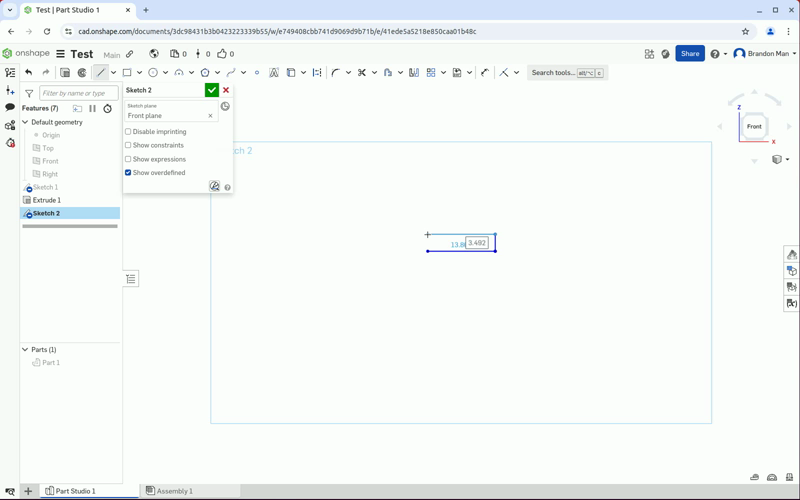
key_up(shift)
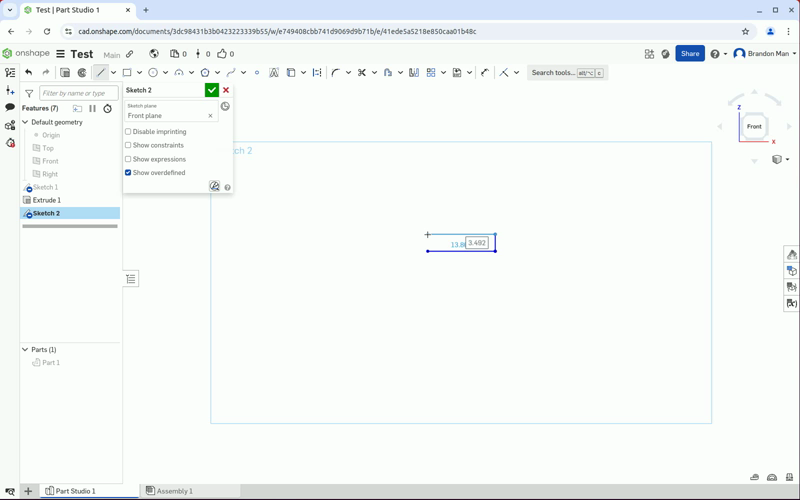
mouse_move(457, 234)
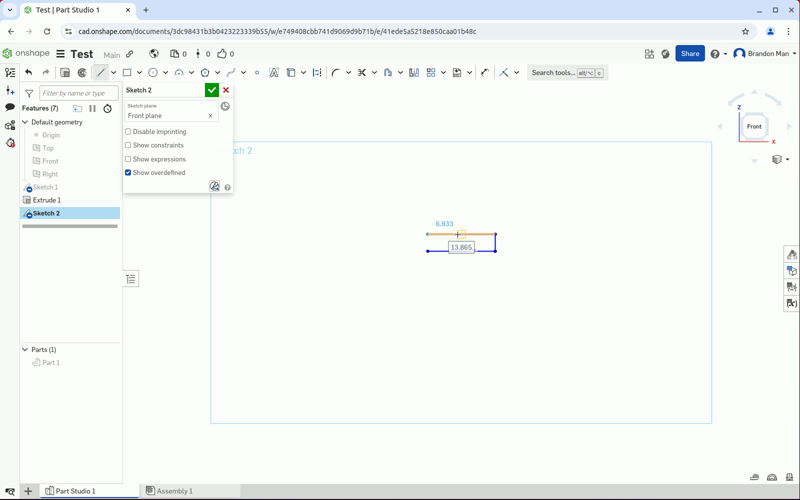
key_down(shift)
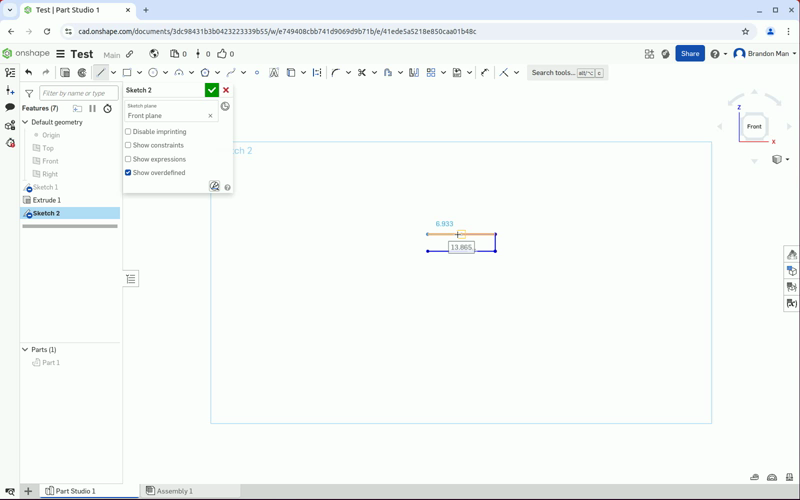
mouse_move(427, 251)
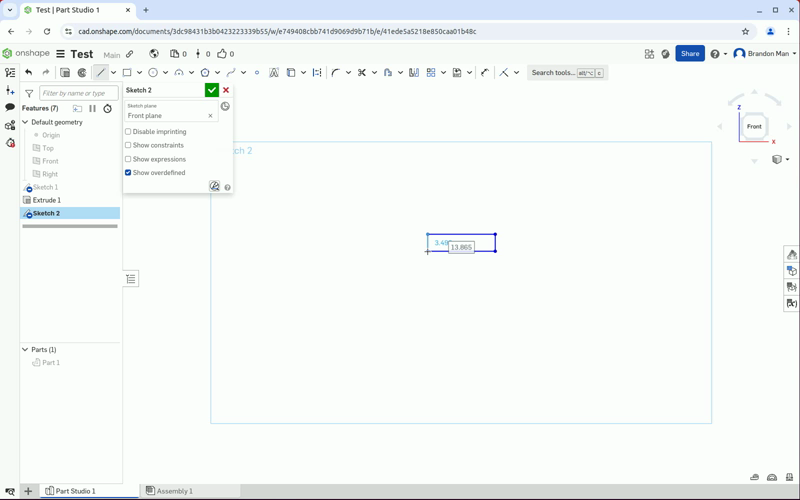
key_up(shift)
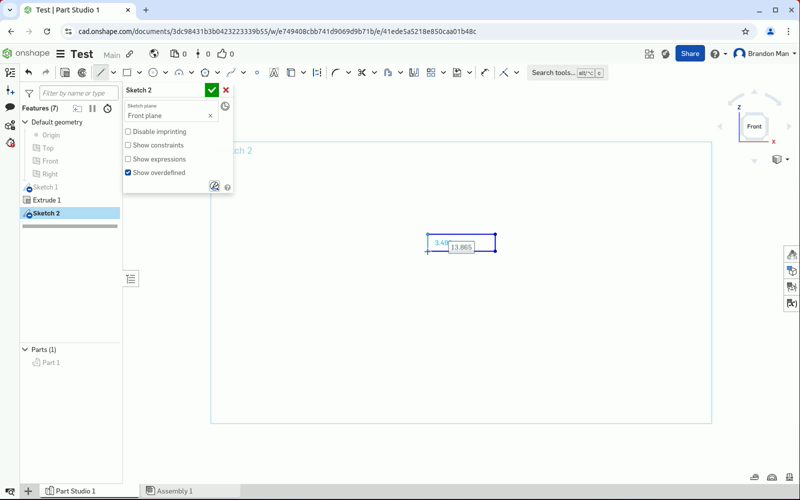
click(427, 251)
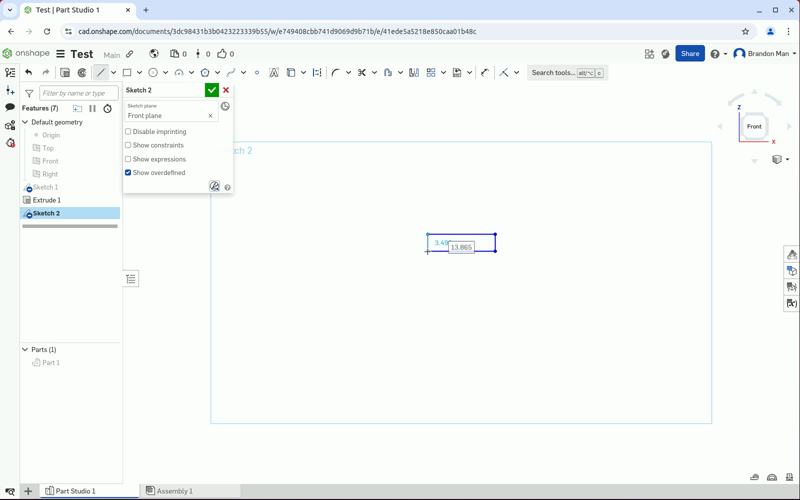
key(esc)
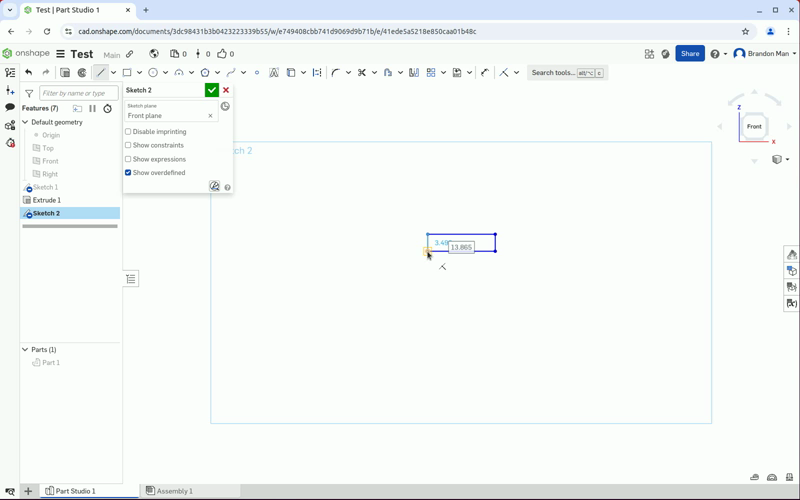
mouse_move(442, 239)
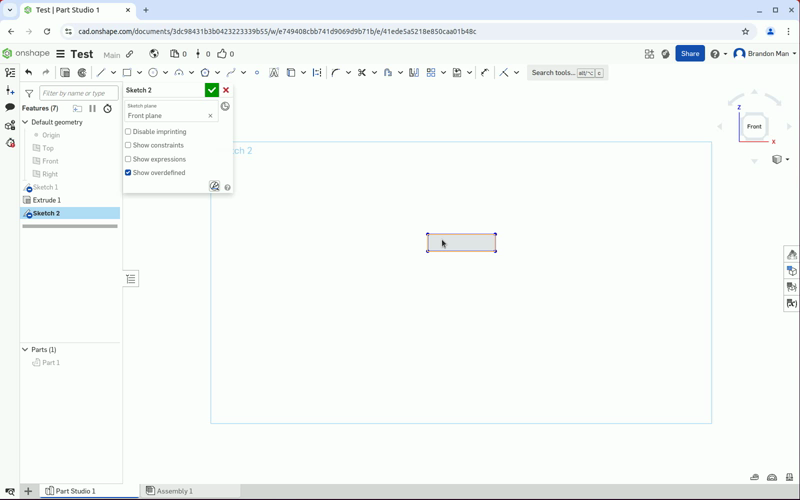
scroll(6)
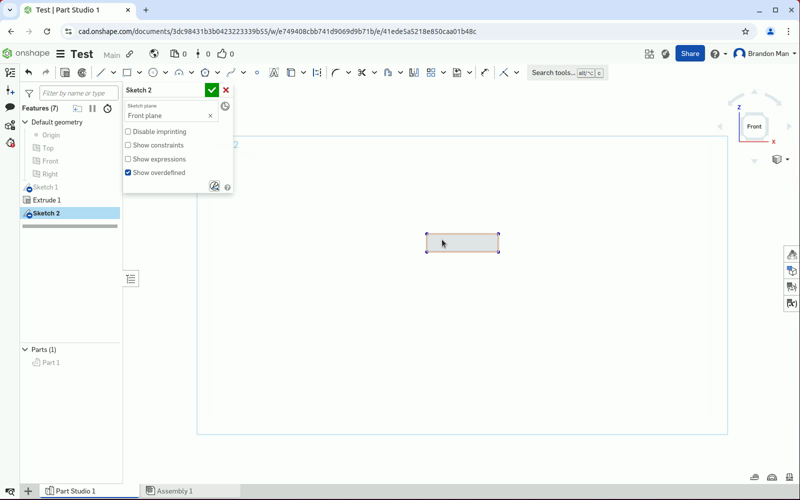
scroll(6)
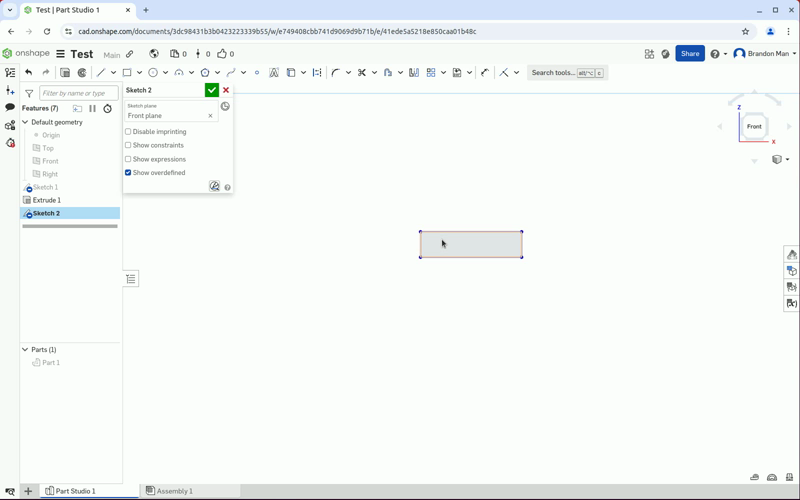
scroll(6)
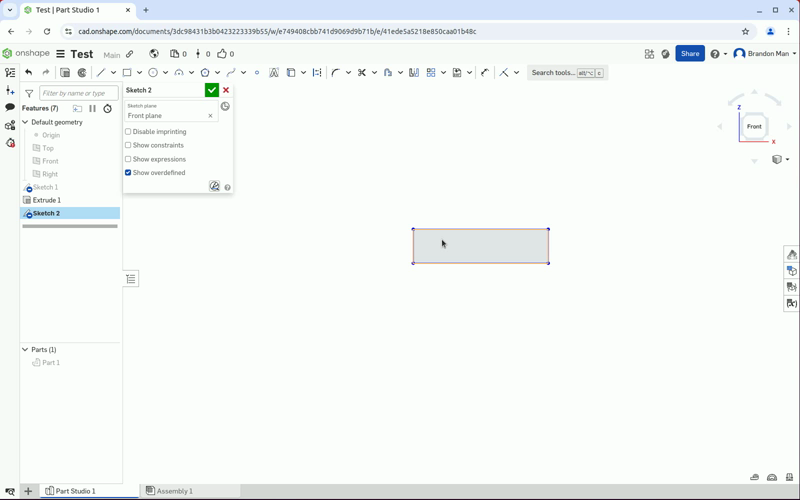
scroll(6)
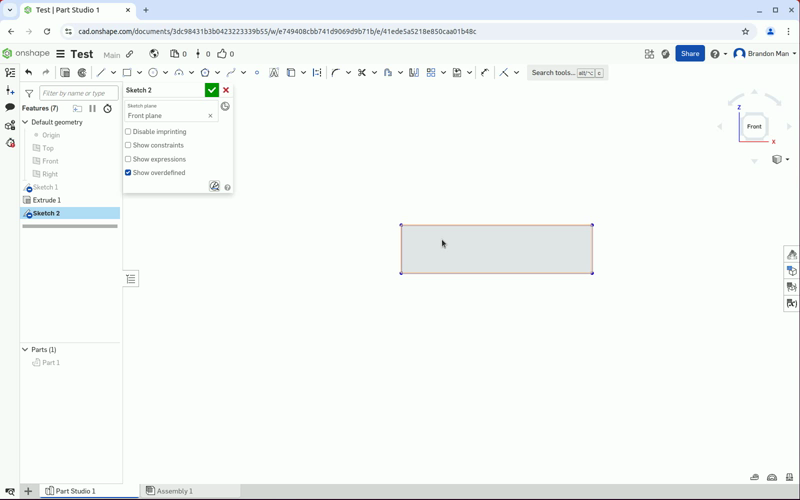
scroll(6)
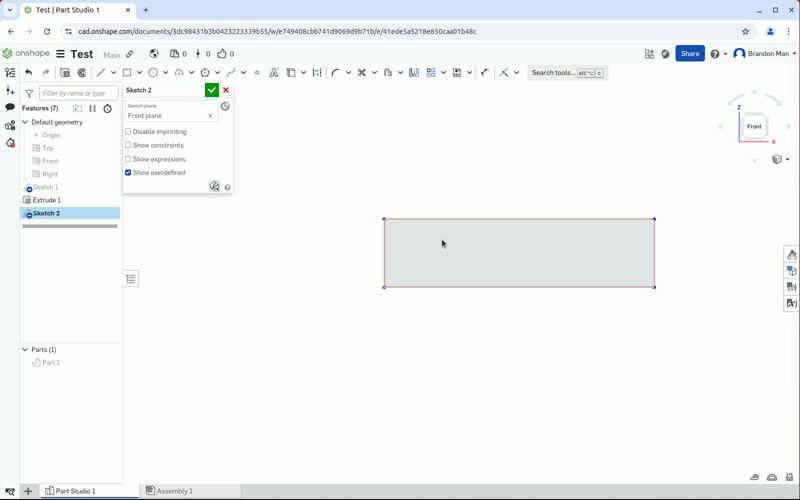
scroll(6)
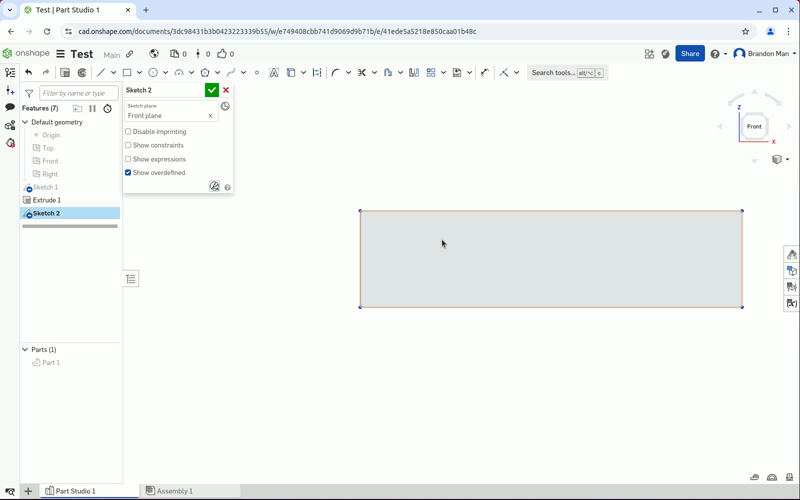
scroll(6)
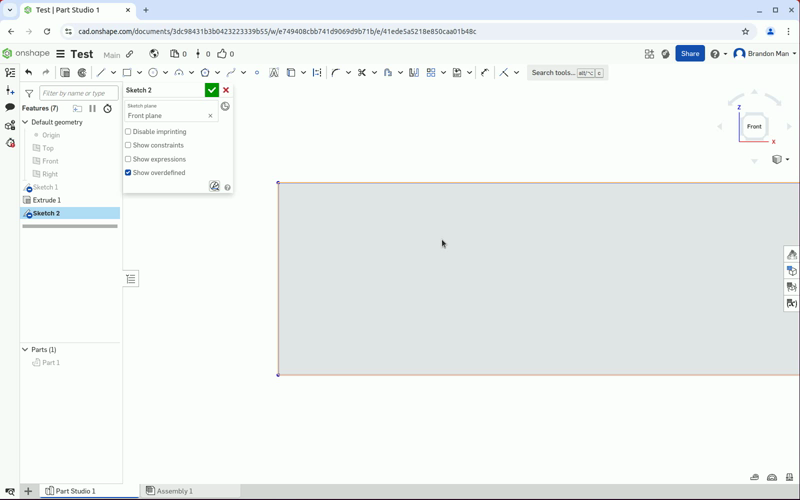
click(442, 239)
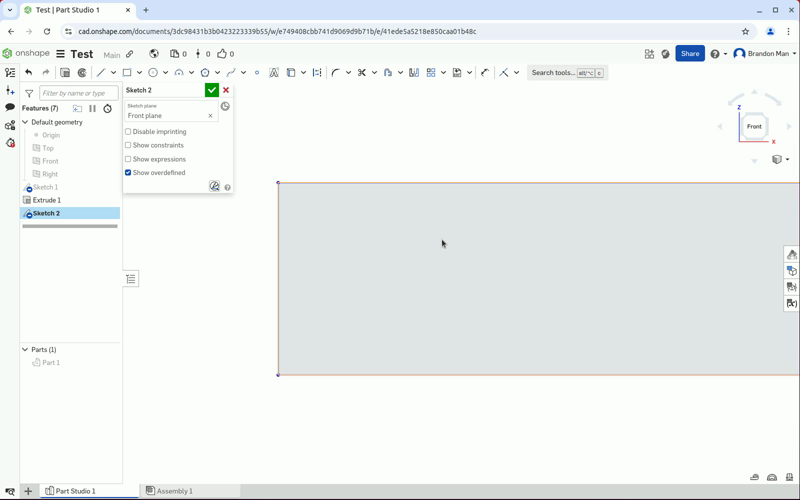
scroll(-6)
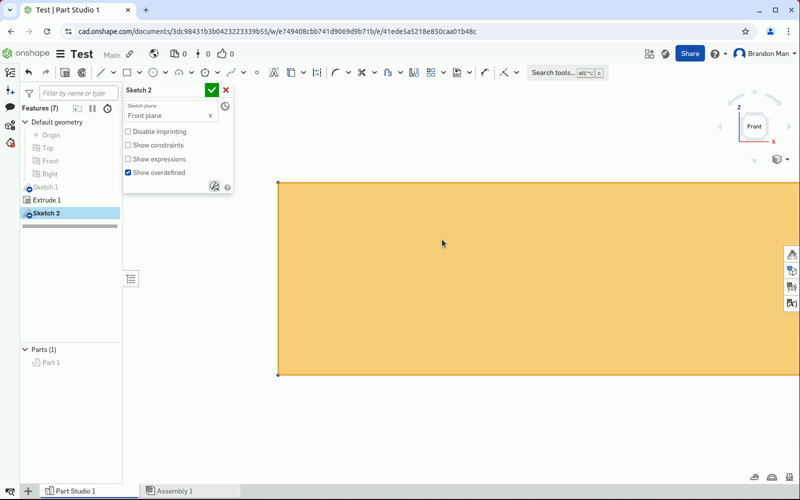
scroll(-6)
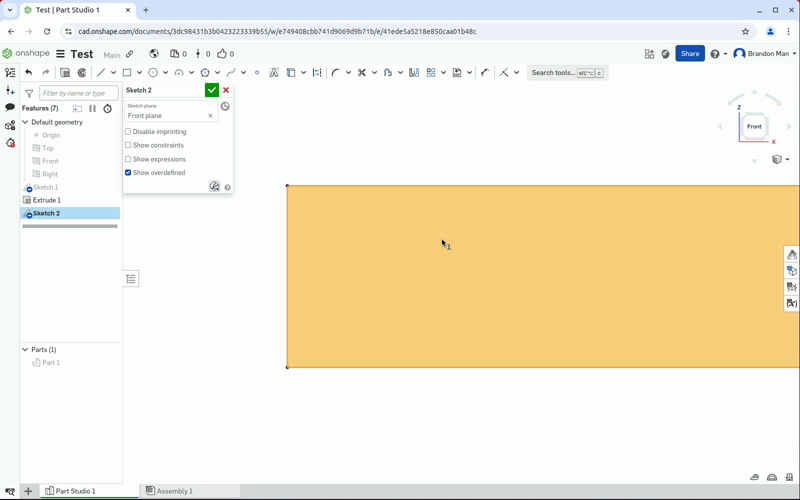
scroll(-6)
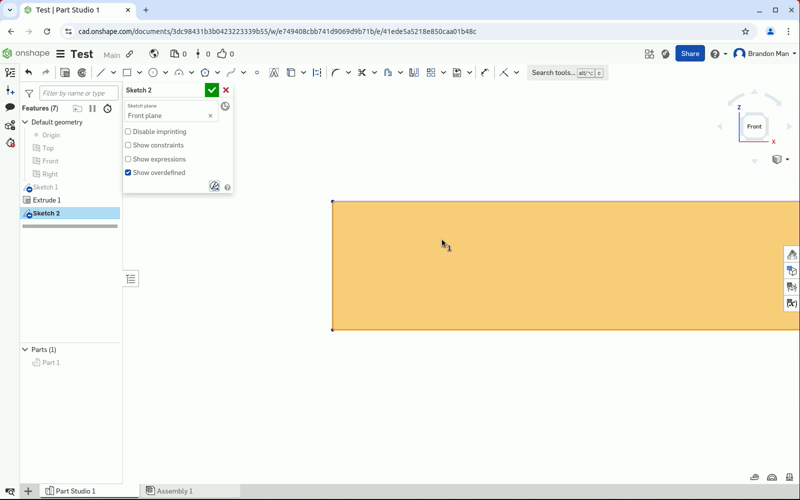
scroll(-6)
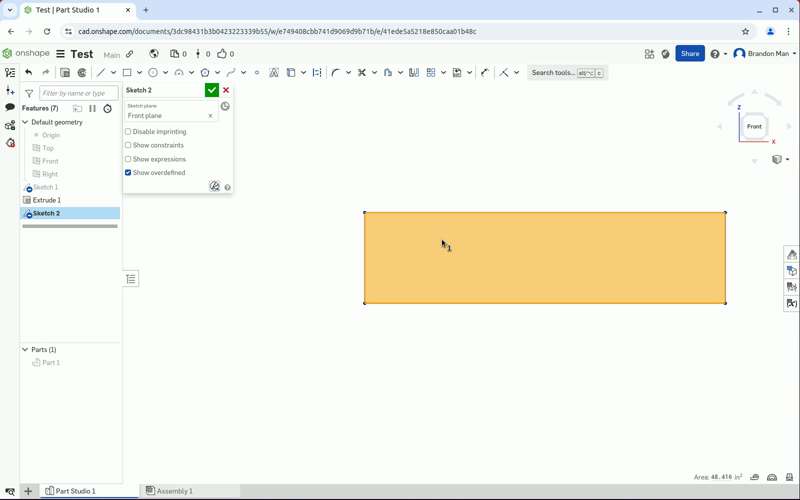
scroll(-6)
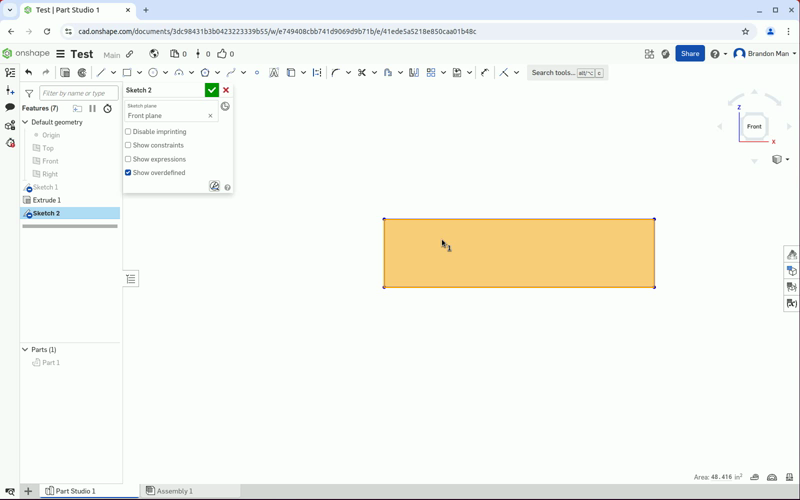
scroll(-6)
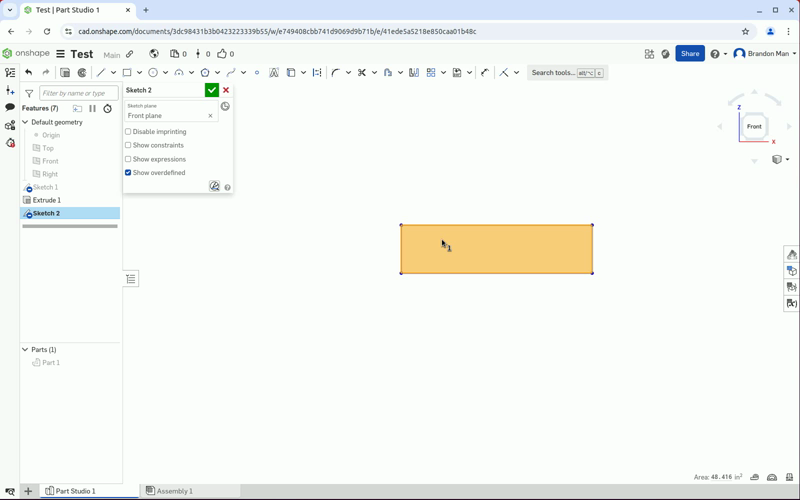
scroll(-6)
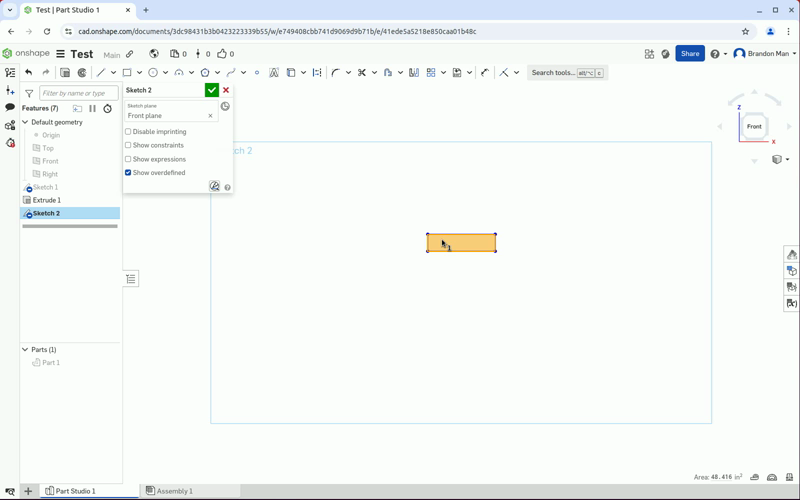
mouse_move(73, 352)
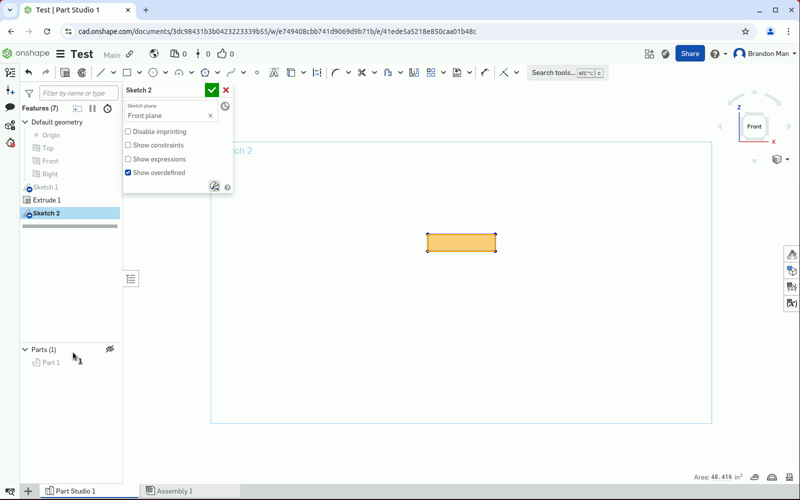
key(shift+y)
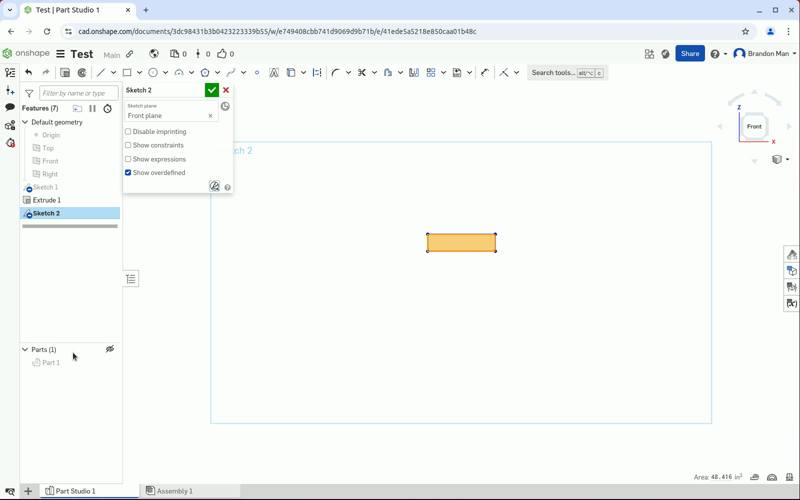
key(shift+e)
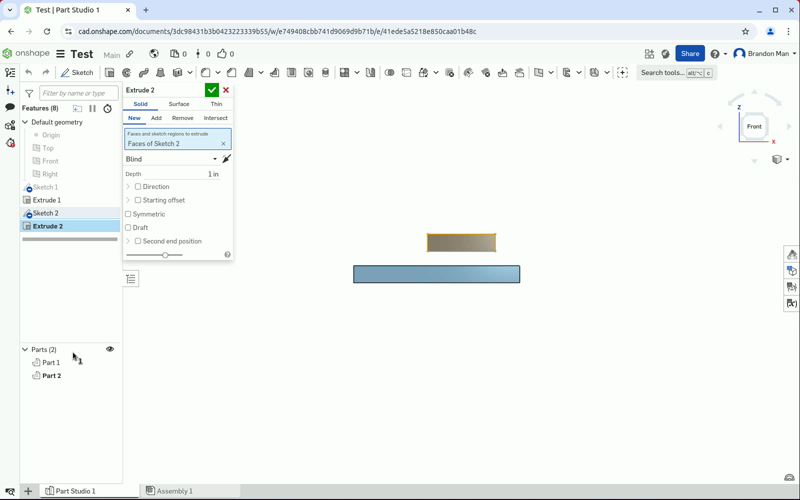
mouse_move(143, 106)
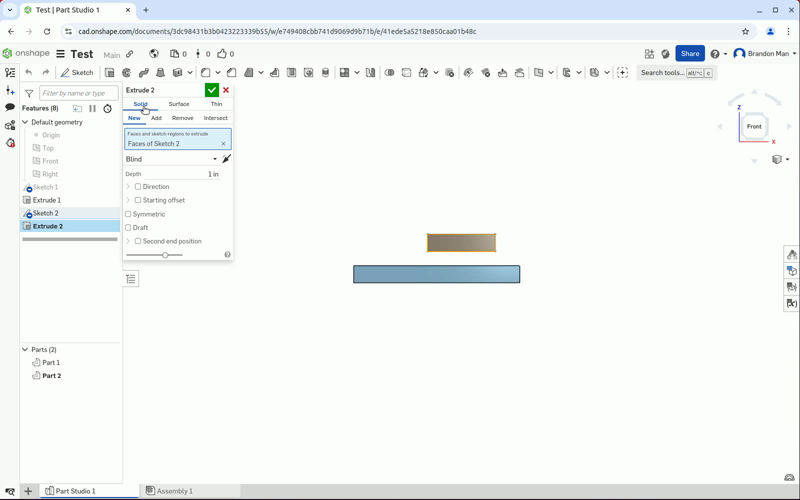
click(143, 106)
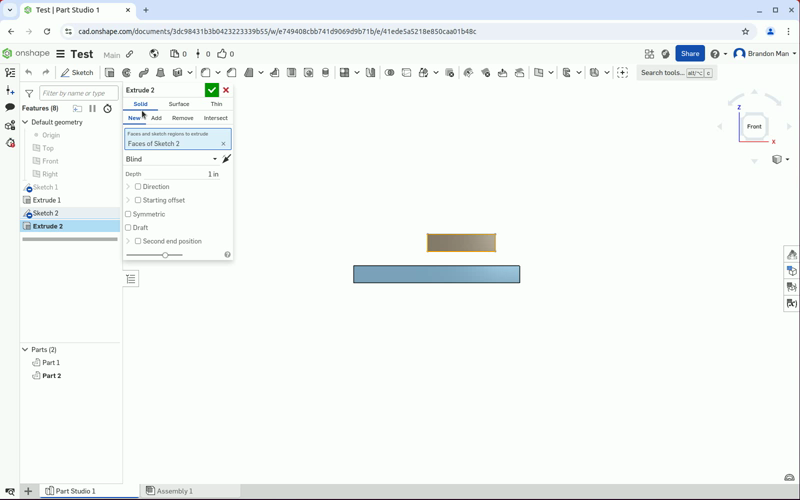
mouse_move(137, 120)
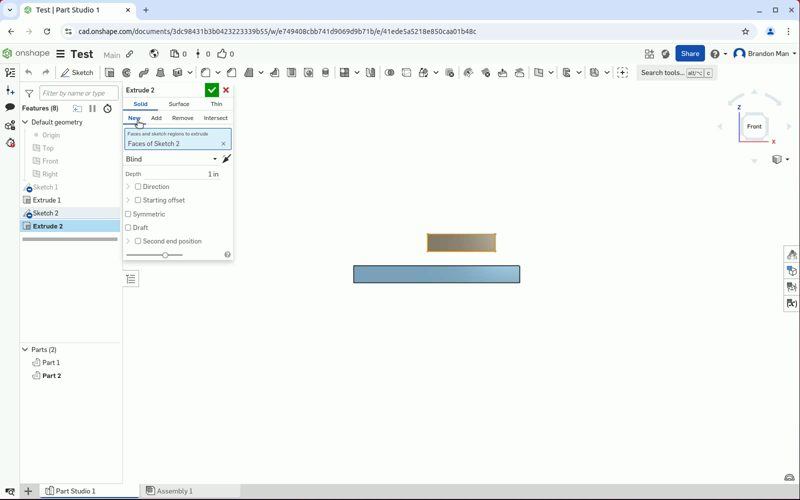
click(137, 120)
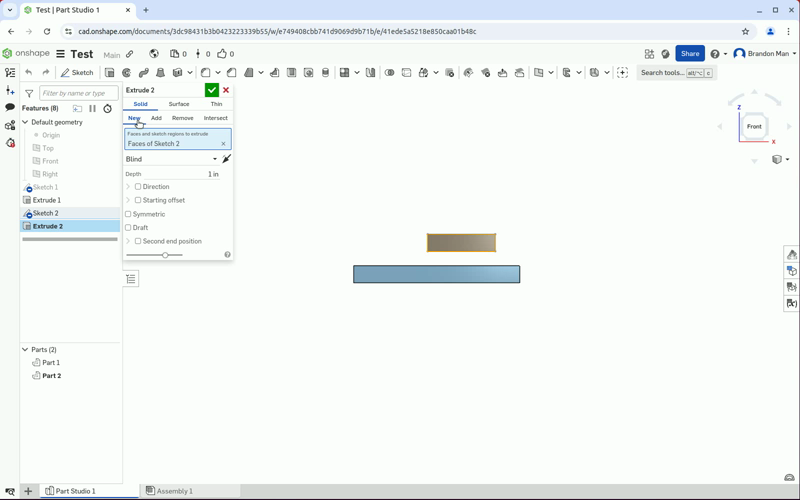
key(tab, 4)
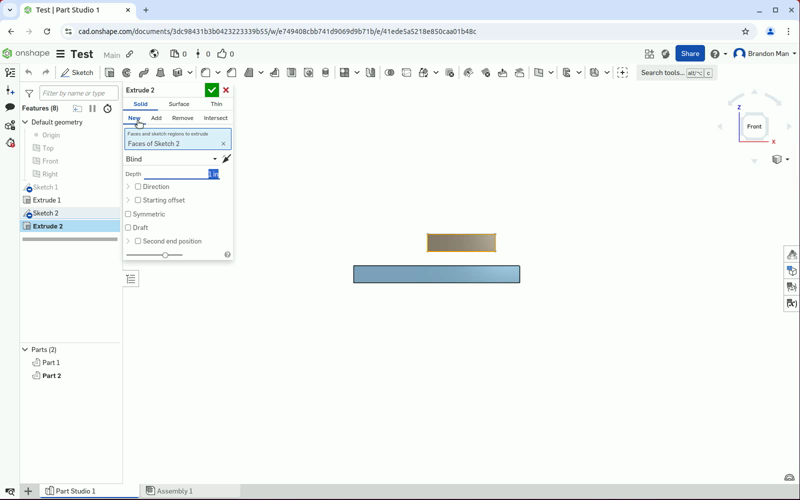
text(1.685)
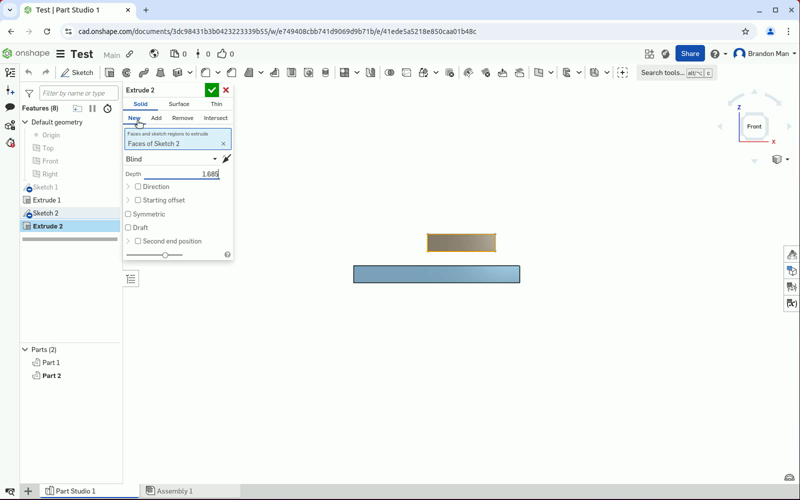
key(enter)
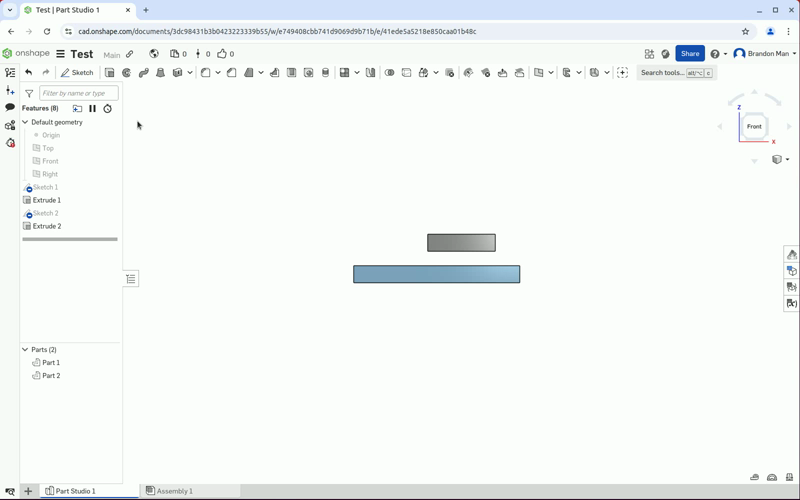
key(shift+h)
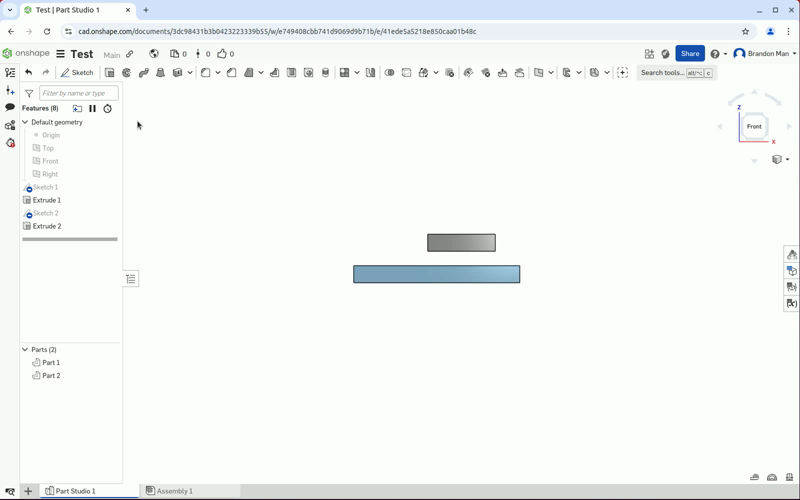
key(shift+h)
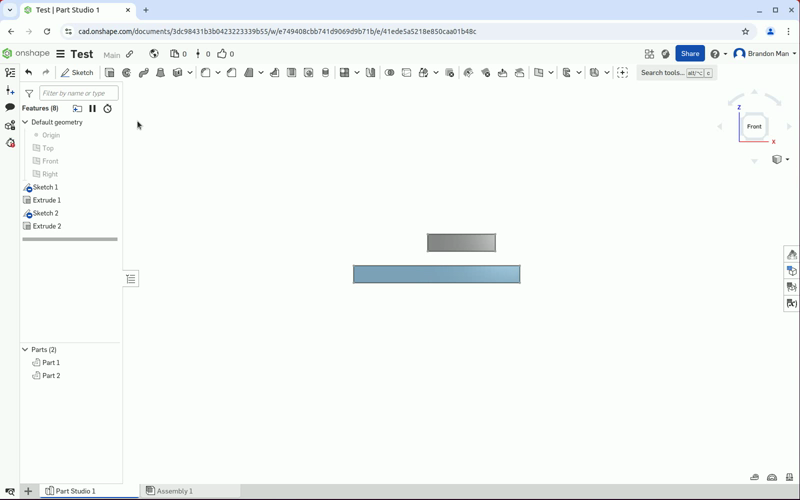
key(shift+7)
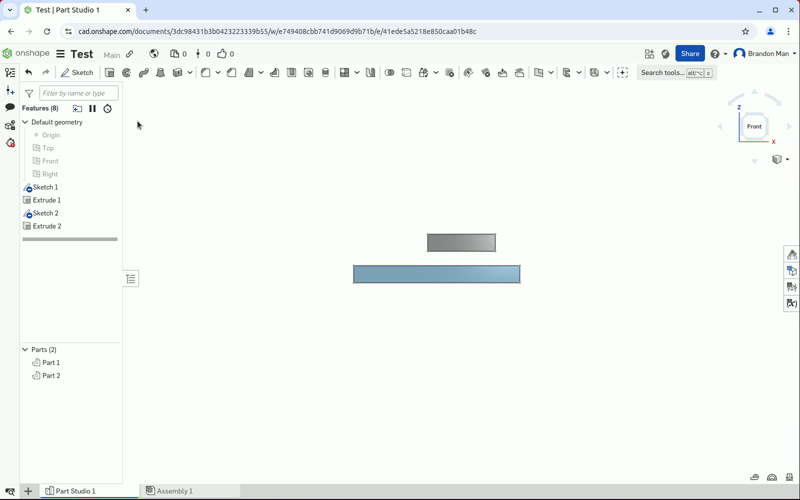
key(left, 2)
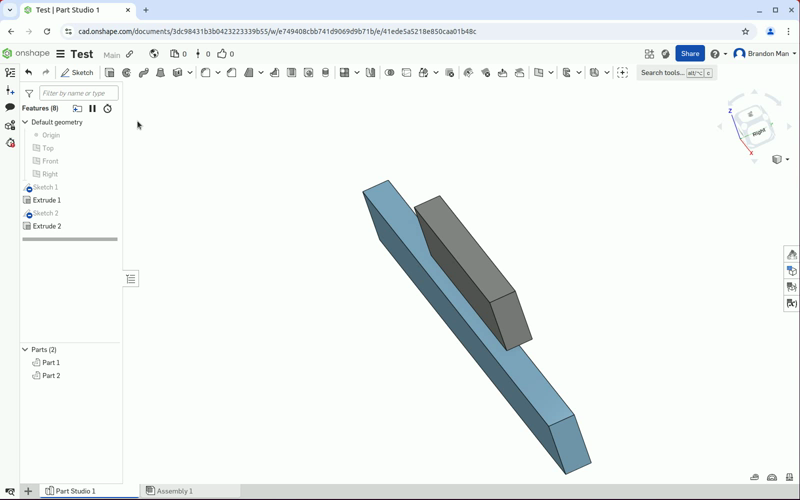
key(down, 2)
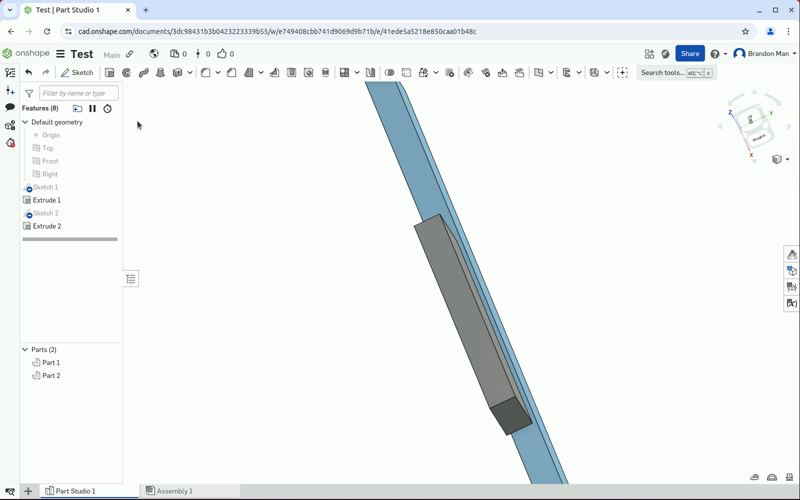
key(up, 2)
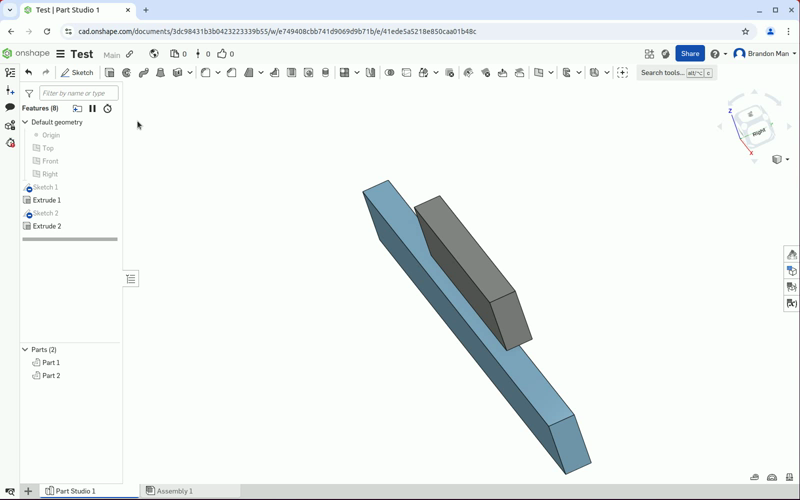
key(right, 2)
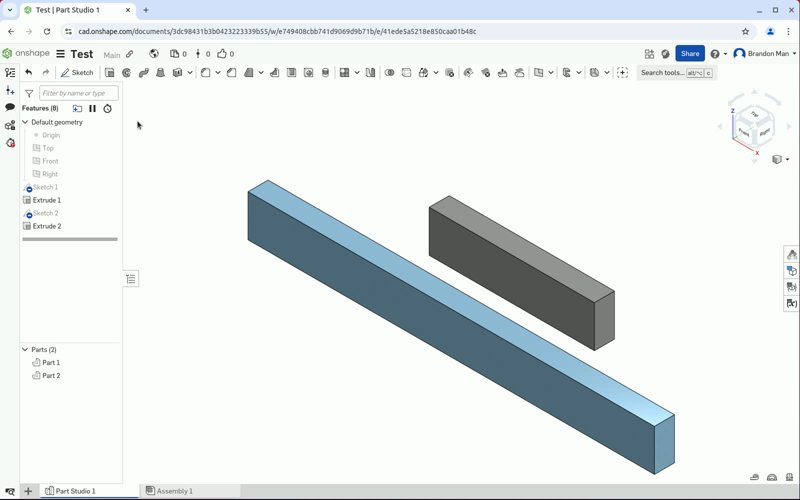
mouse_move(73, 189)
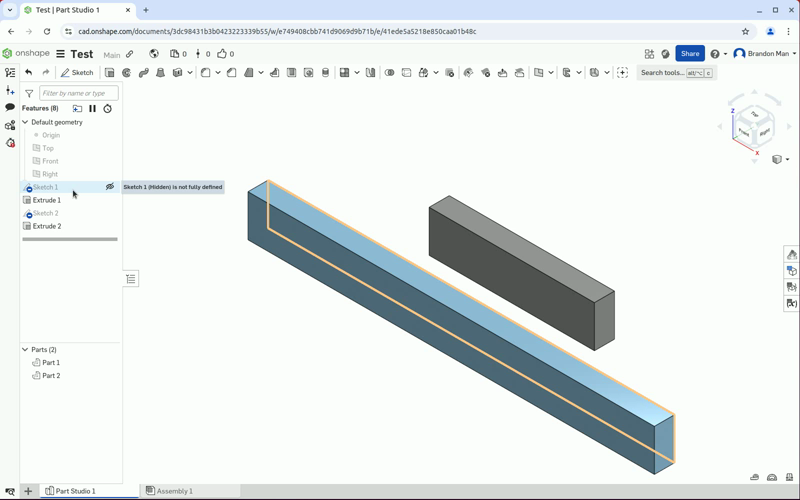
click(73, 189)